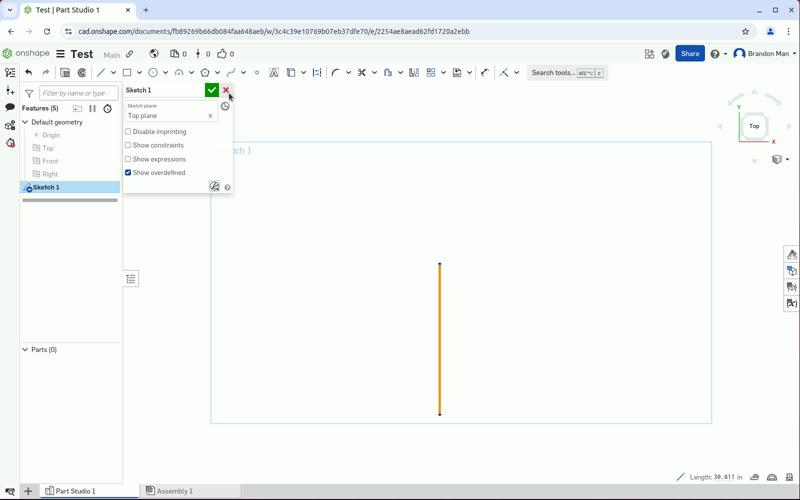
key(shift+h)
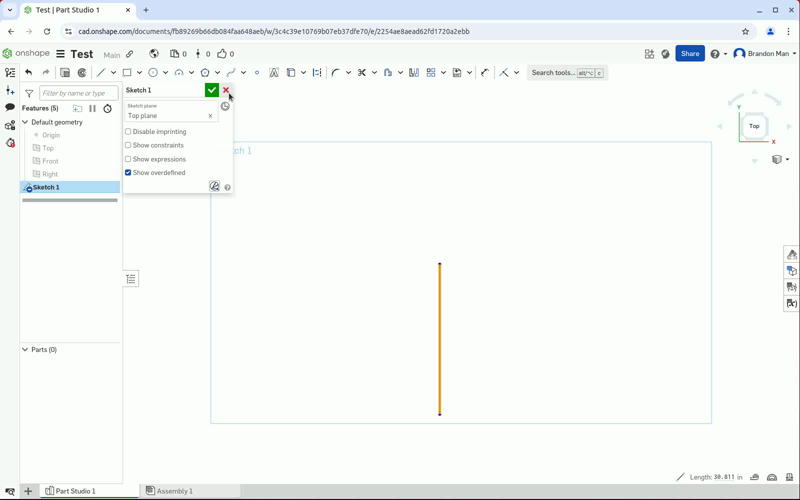
mouse_move(73, 352)
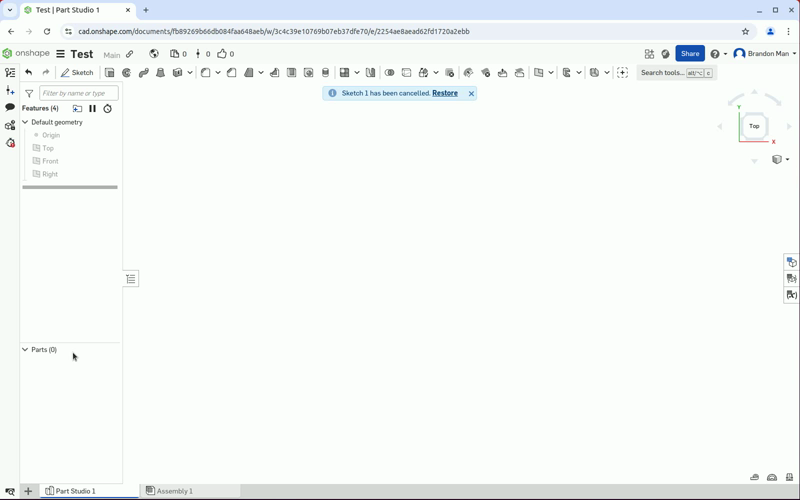
key(y)
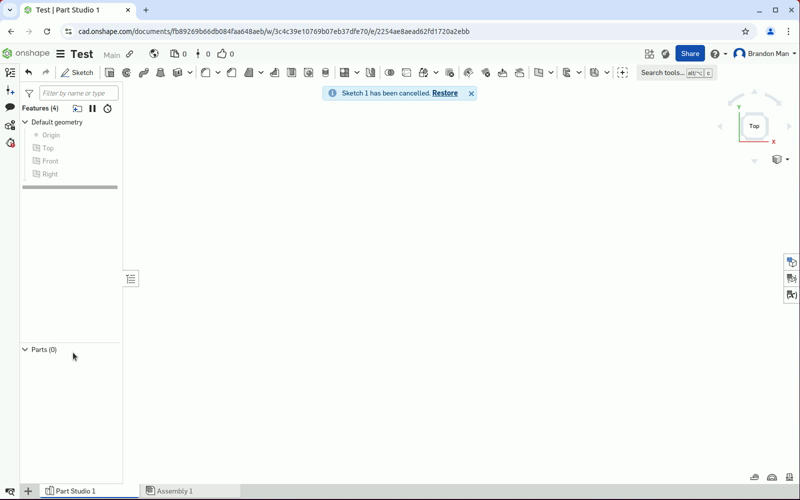
key(shift+p)
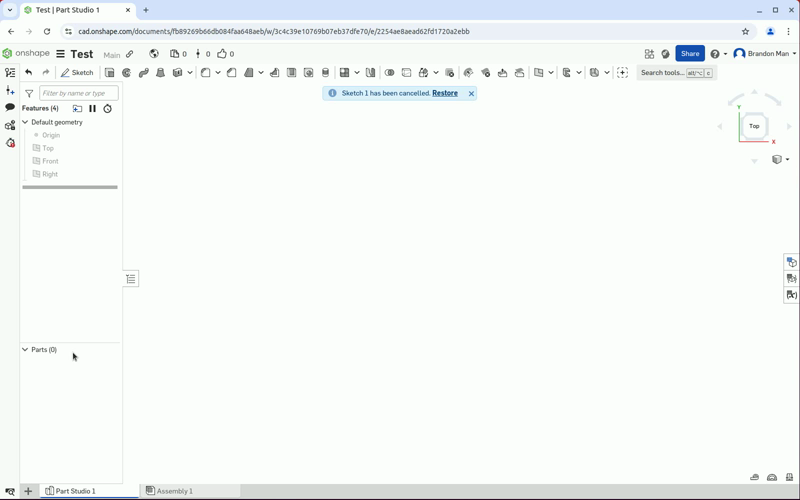
key(space)
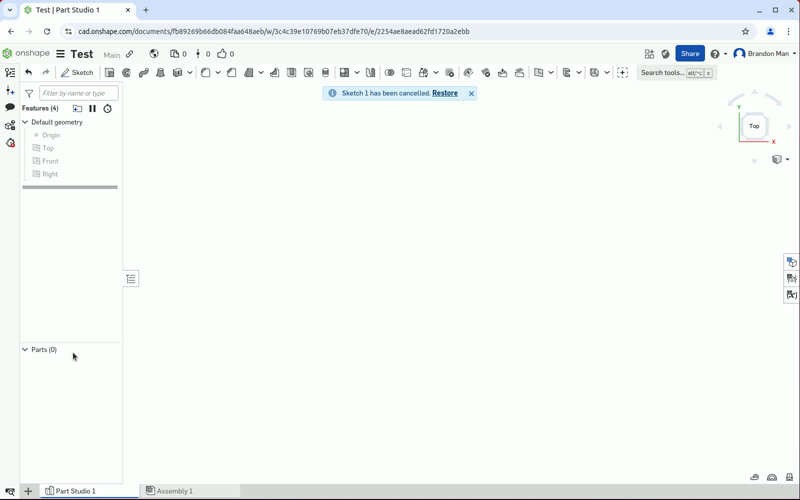
key_down(shift)
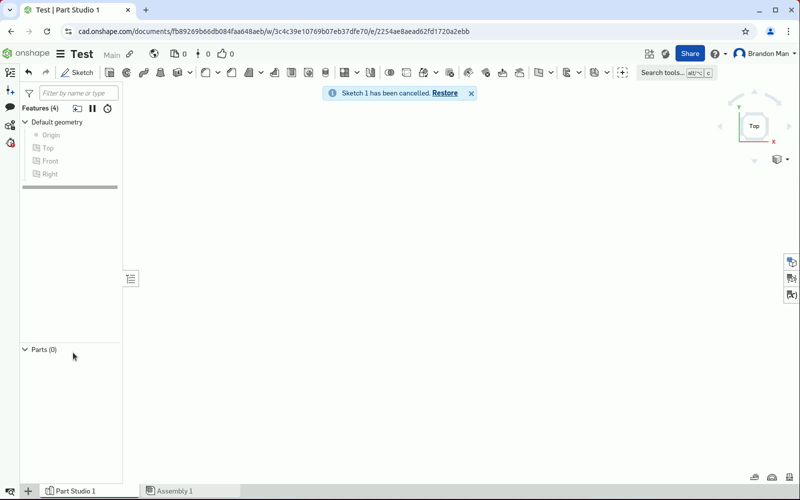
key(up)
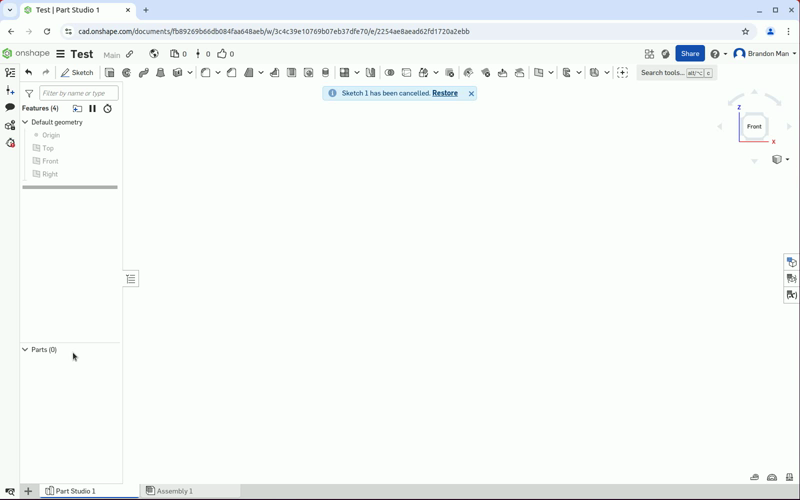
key_up(shift)
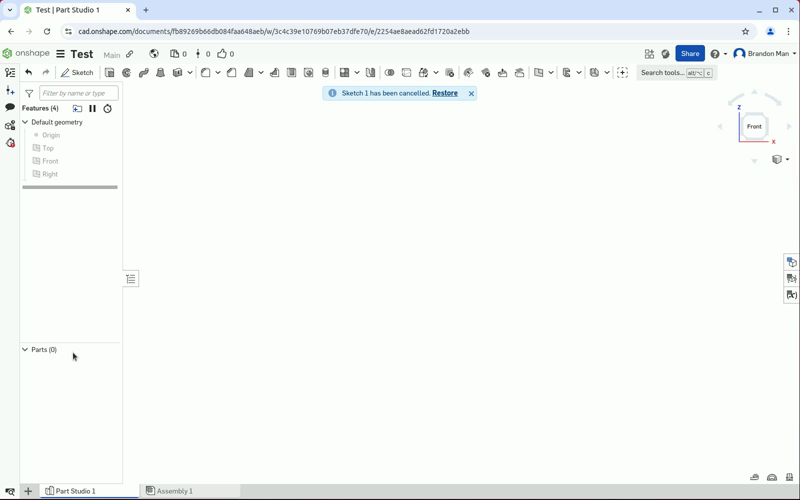
mouse_move(73, 352)
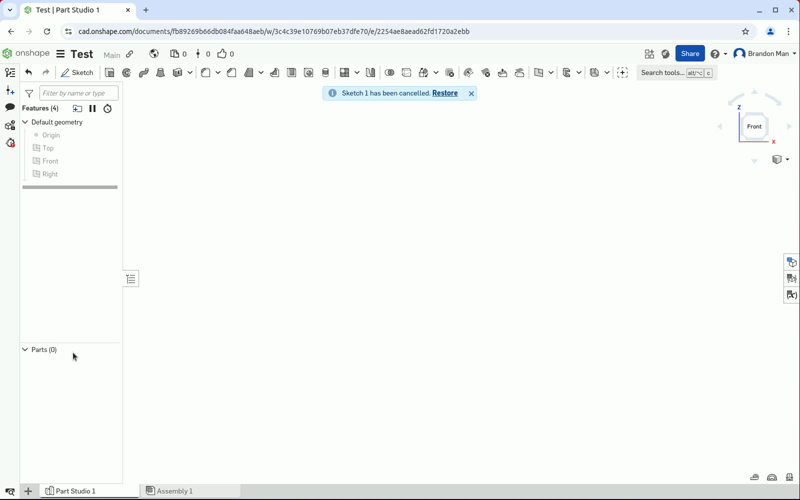
key(shift+y)
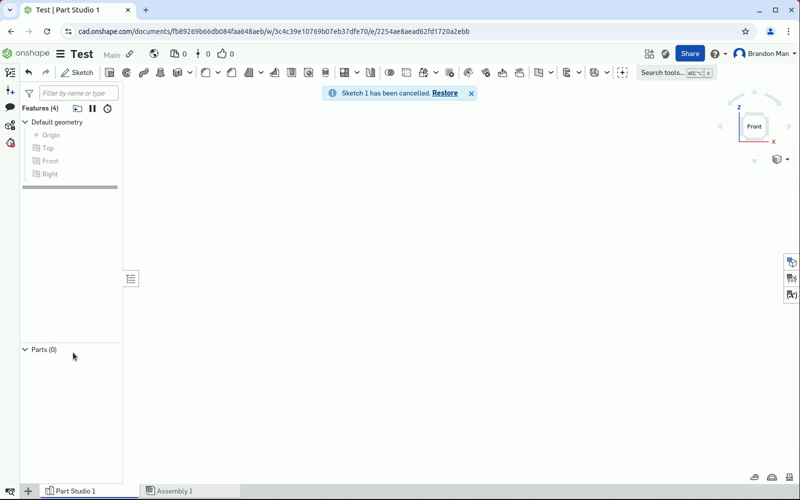
key(shift+s)
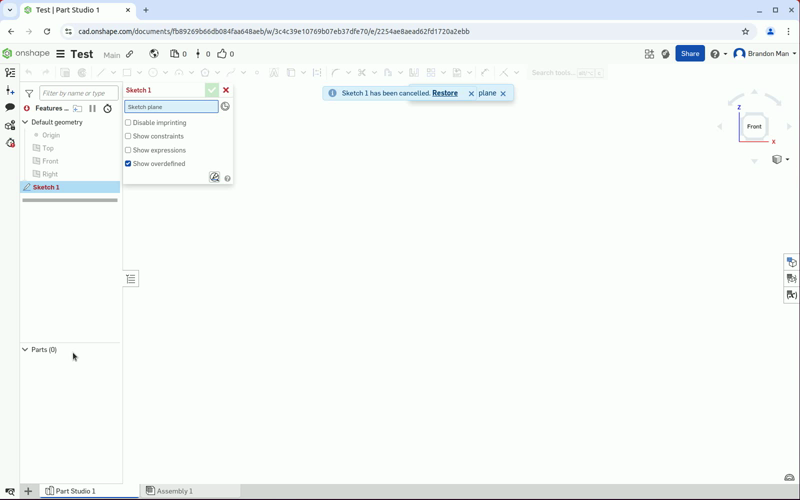
mouse_move(73, 163)
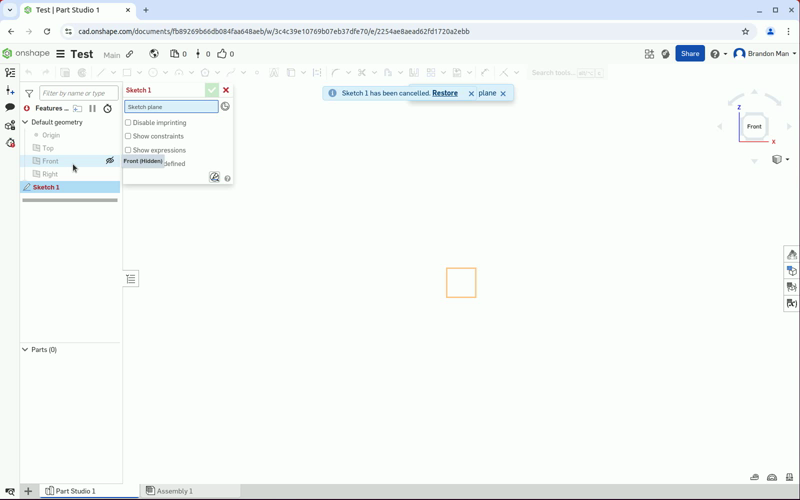
click(73, 163)
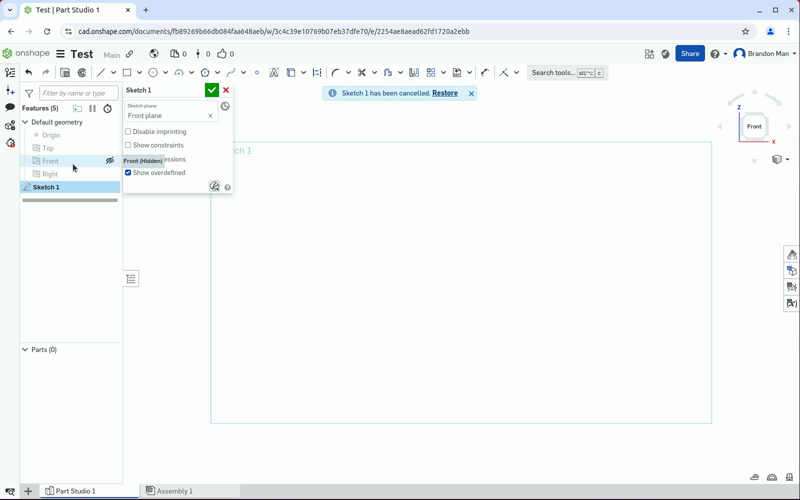
mouse_move(73, 352)
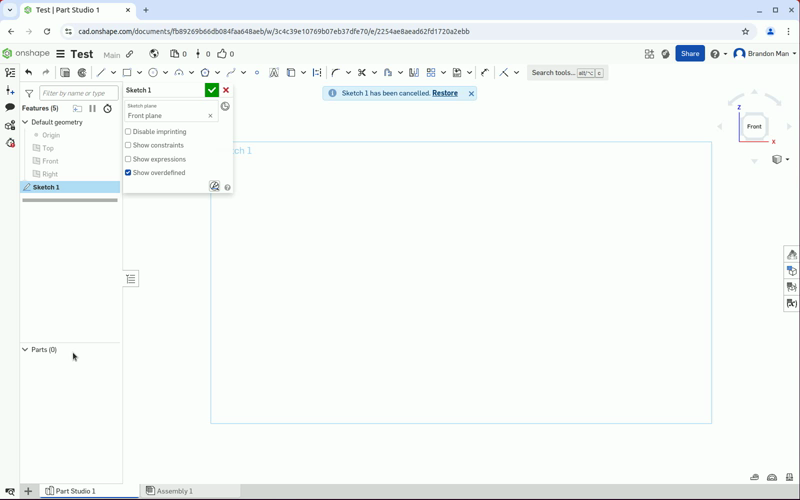
key(y)
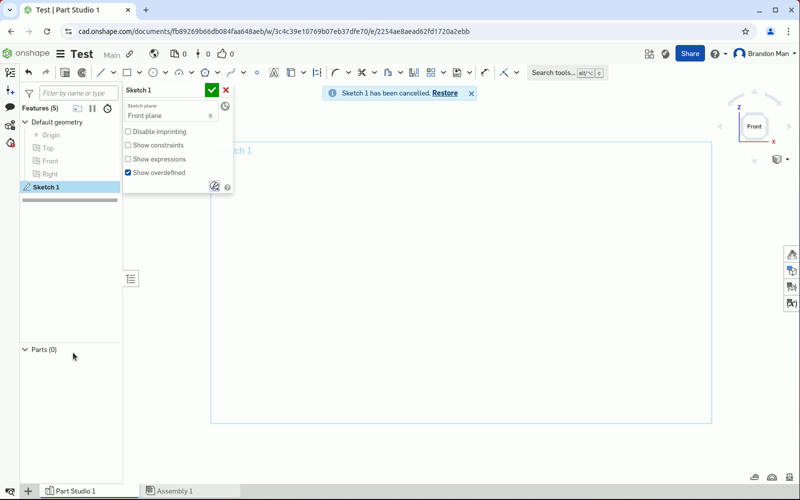
key(c)
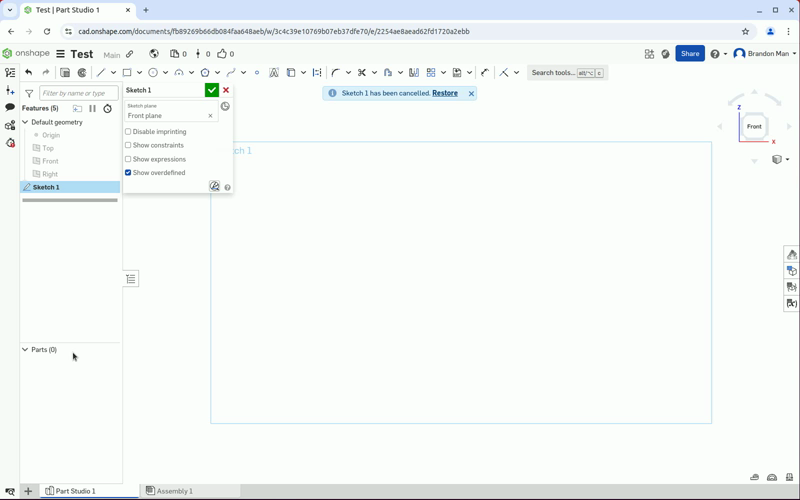
key_down(shift)
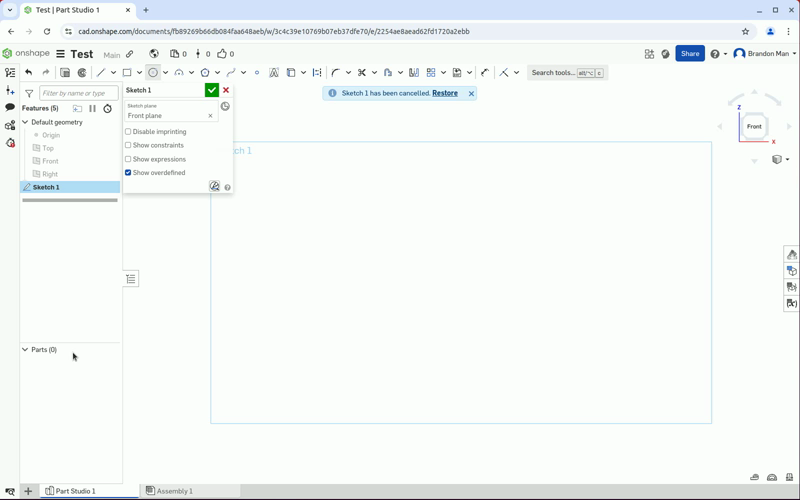
mouse_move(475, 282)
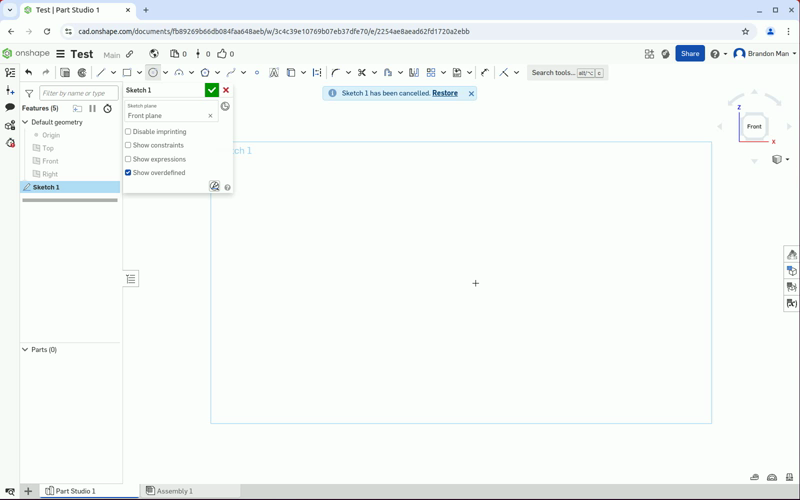
click(475, 282)
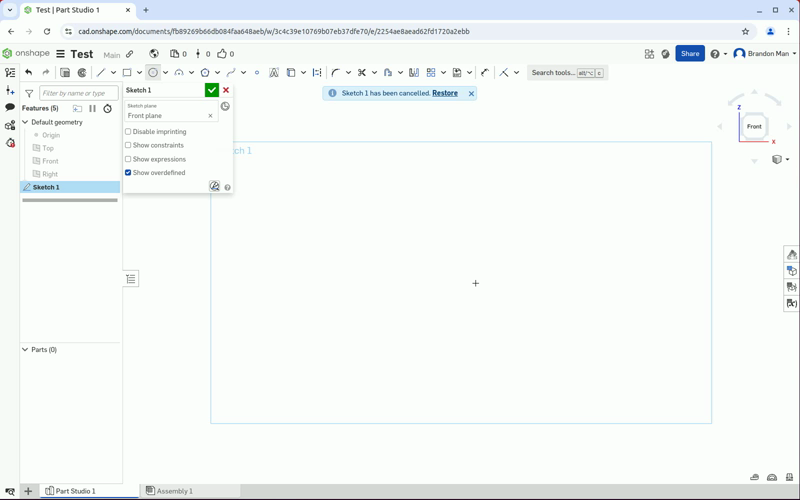
key_up(shift)
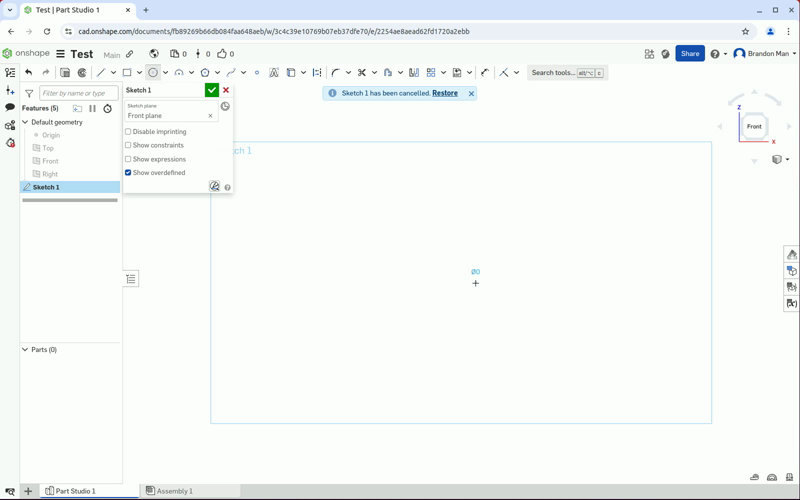
mouse_move(490, 282)
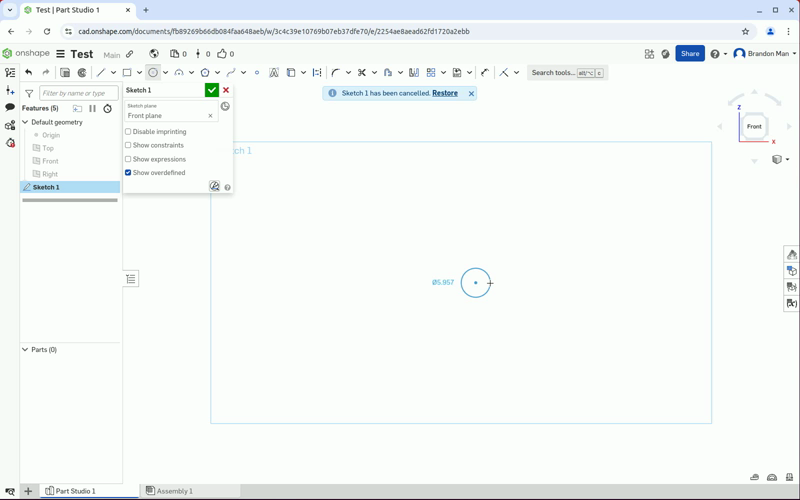
click(490, 282)
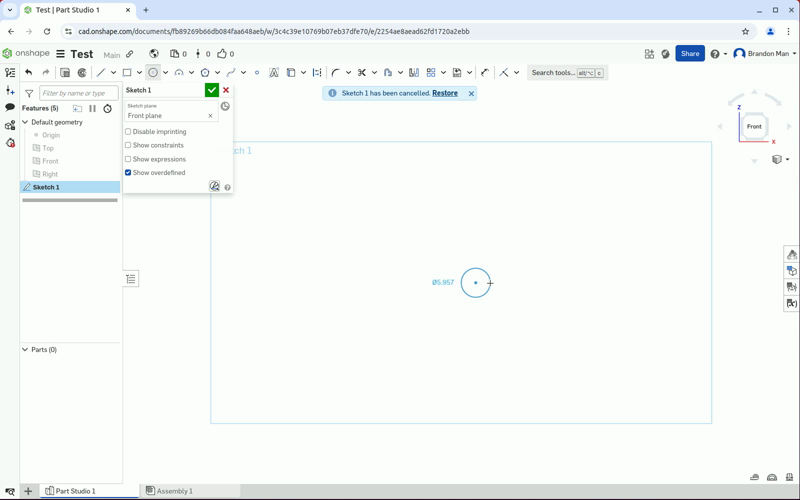
key(esc)
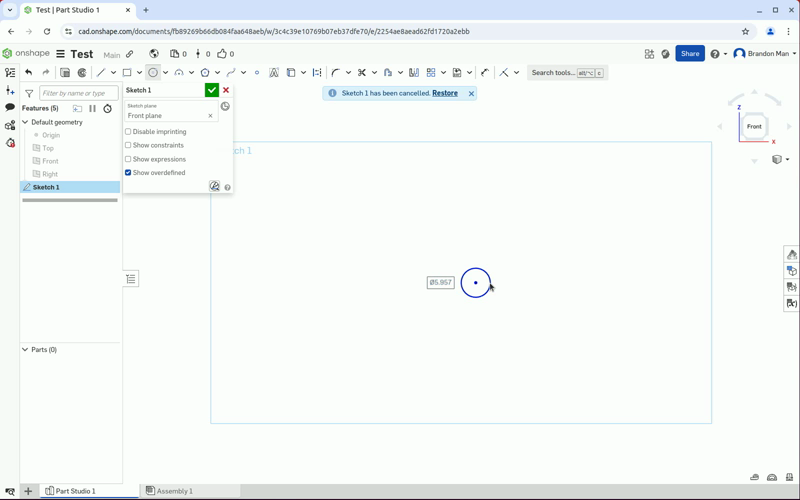
mouse_move(481, 290)
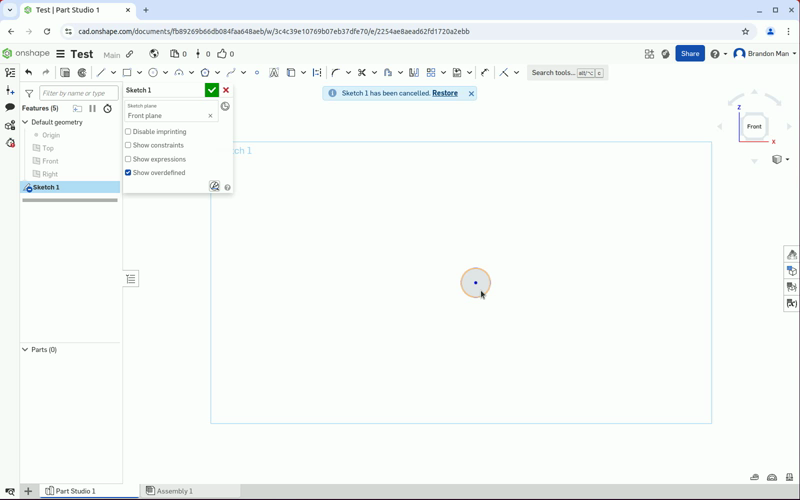
scroll(6)
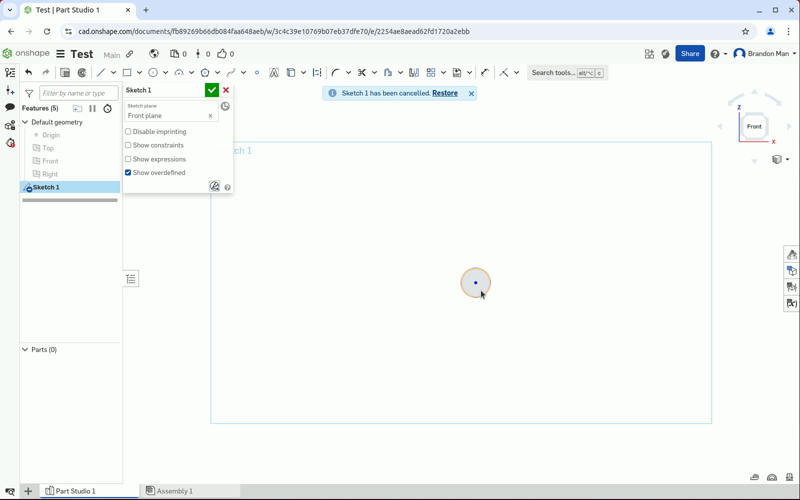
scroll(6)
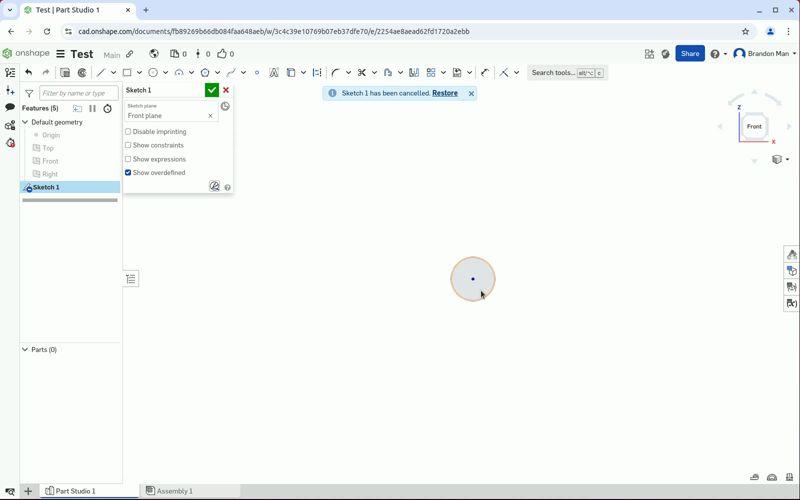
scroll(6)
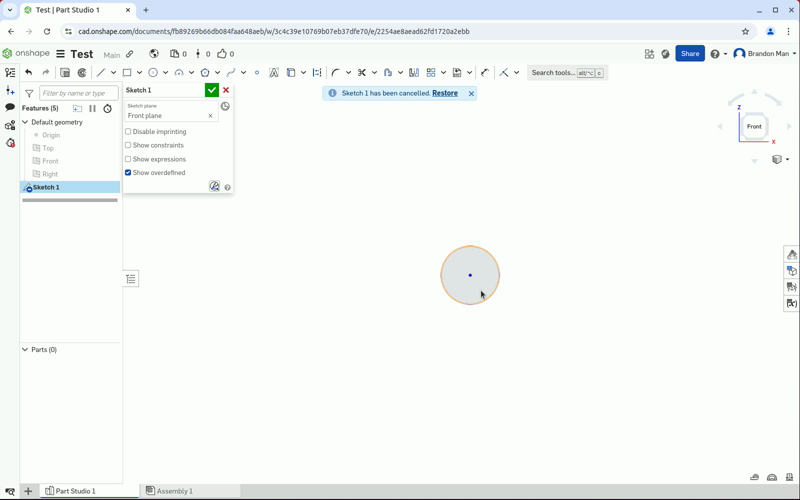
scroll(6)
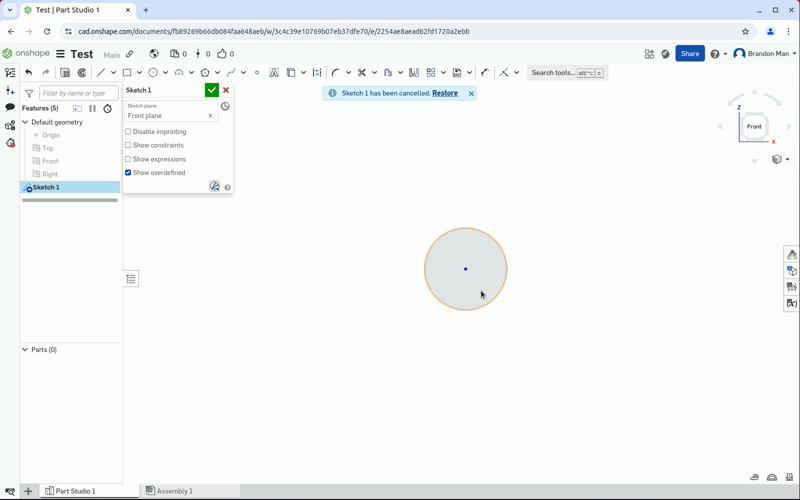
scroll(6)
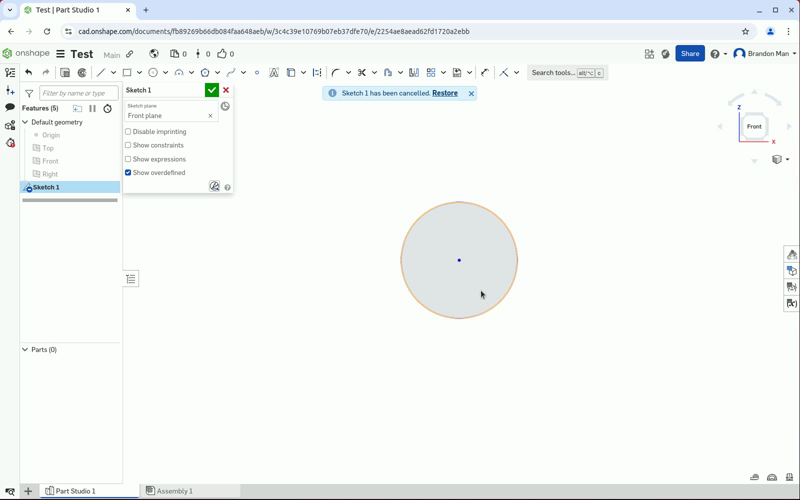
scroll(6)
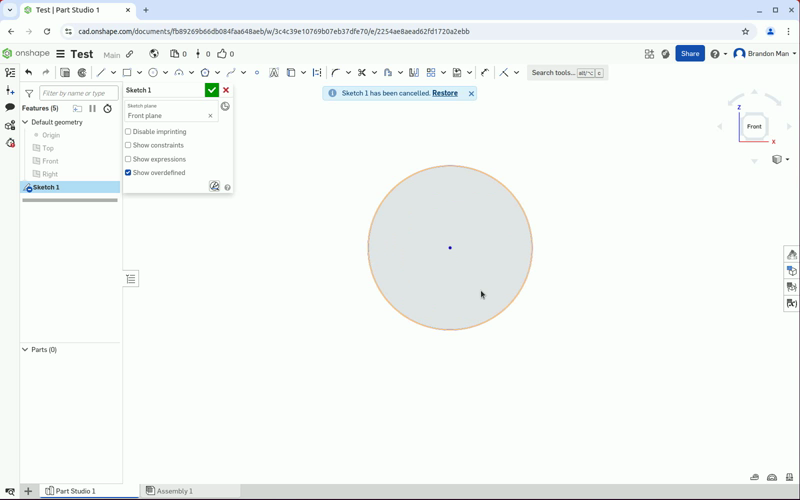
scroll(6)
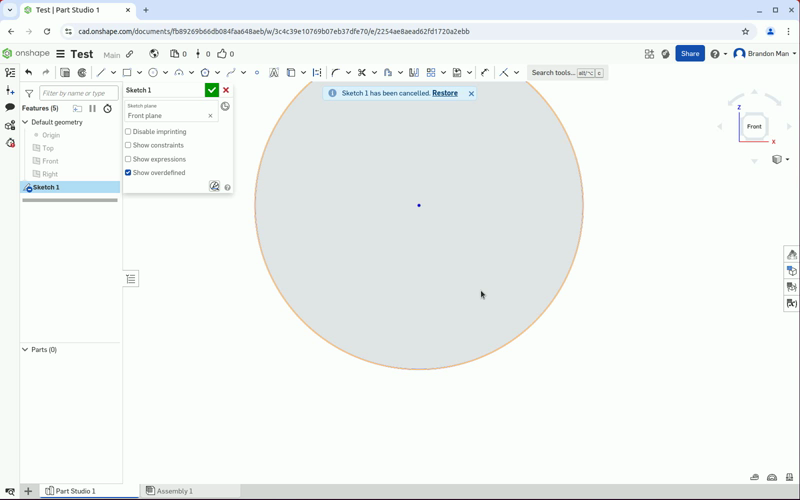
click(481, 290)
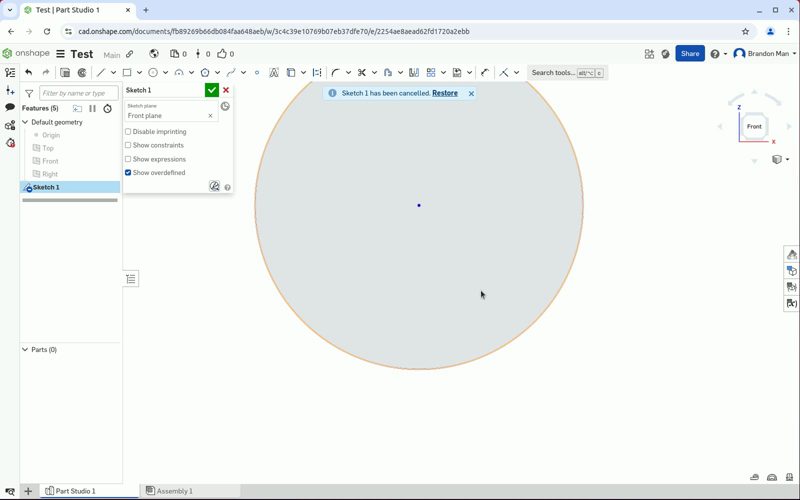
scroll(-6)
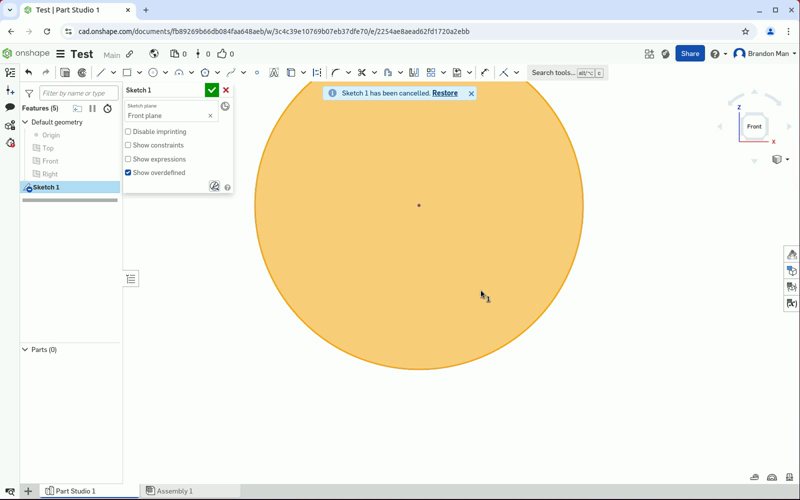
scroll(-6)
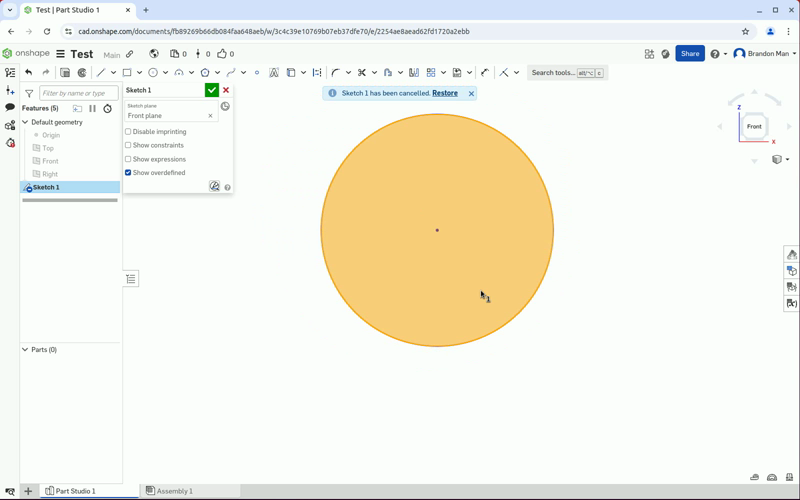
scroll(-6)
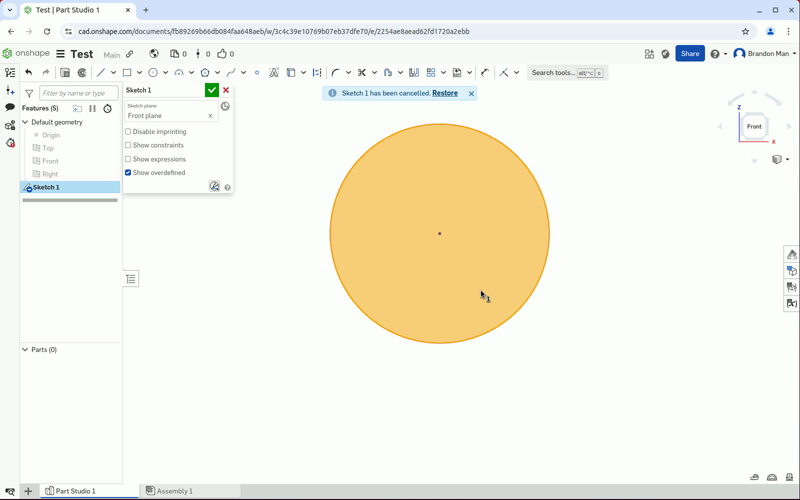
scroll(-6)
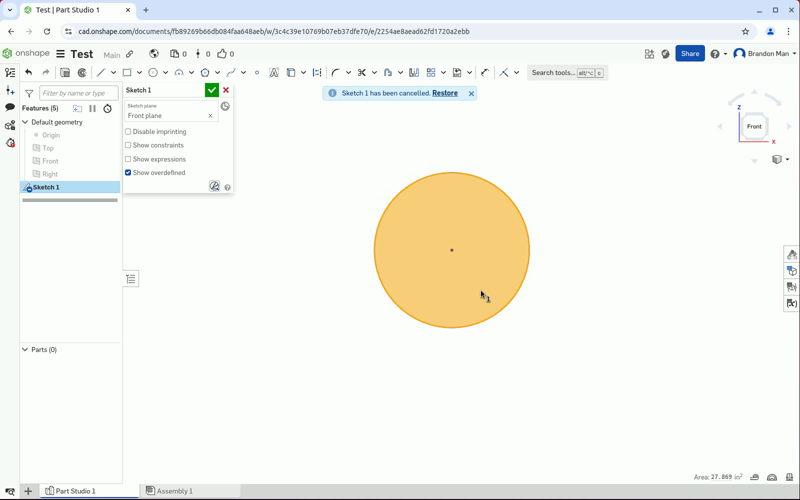
scroll(-6)
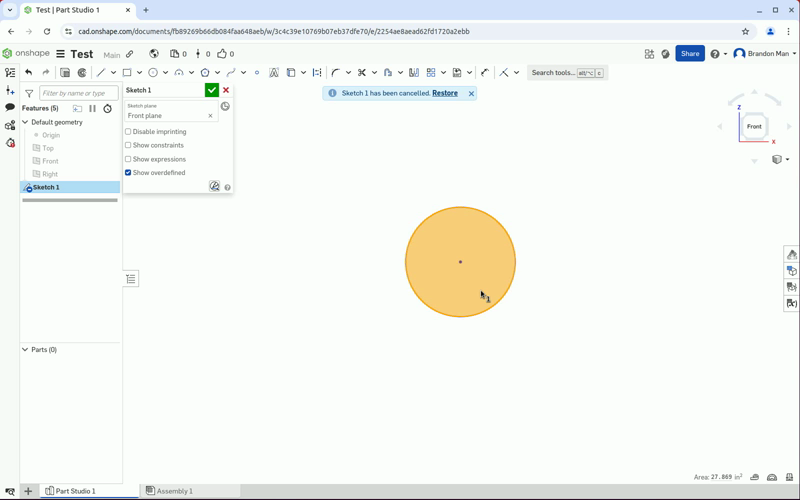
scroll(-6)
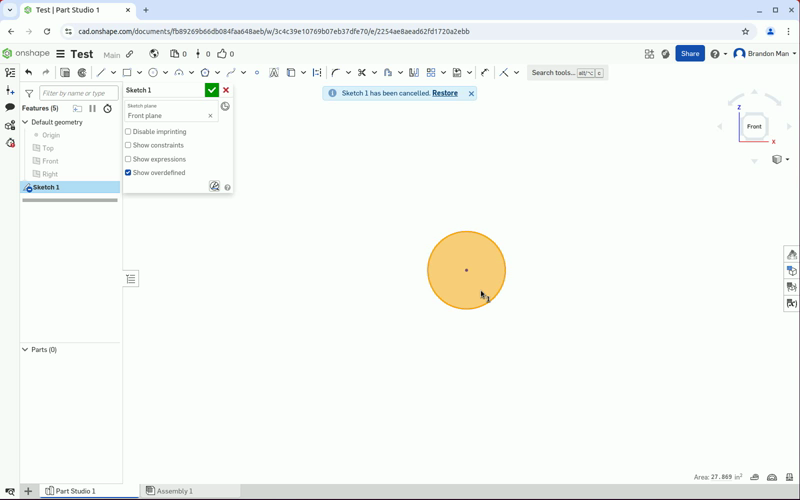
scroll(-6)
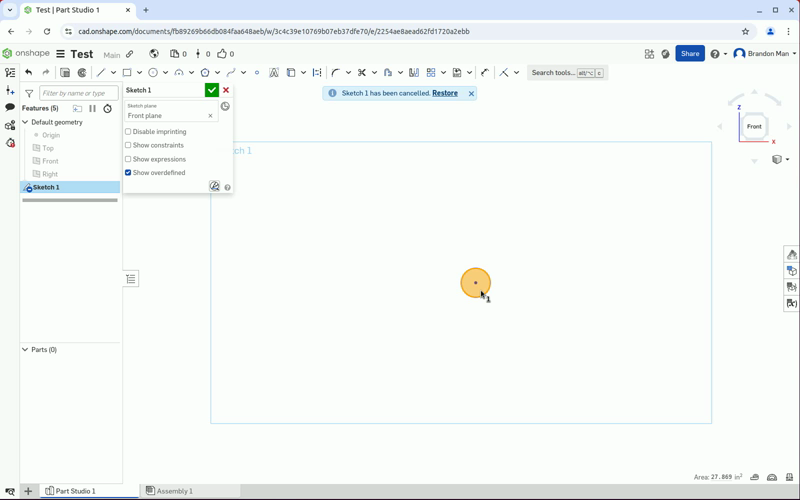
mouse_move(73, 352)
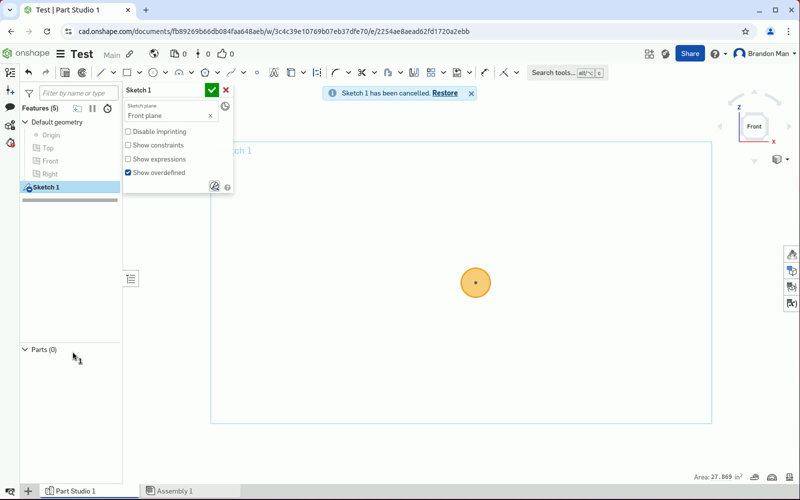
key(shift+y)
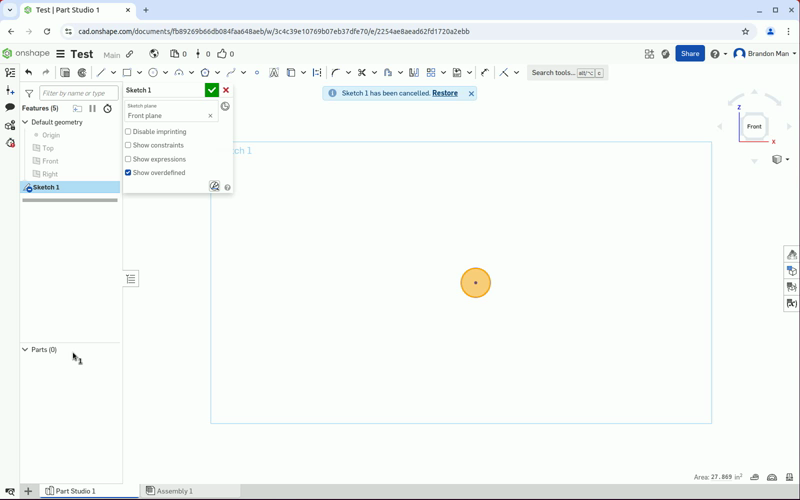
key(shift+e)
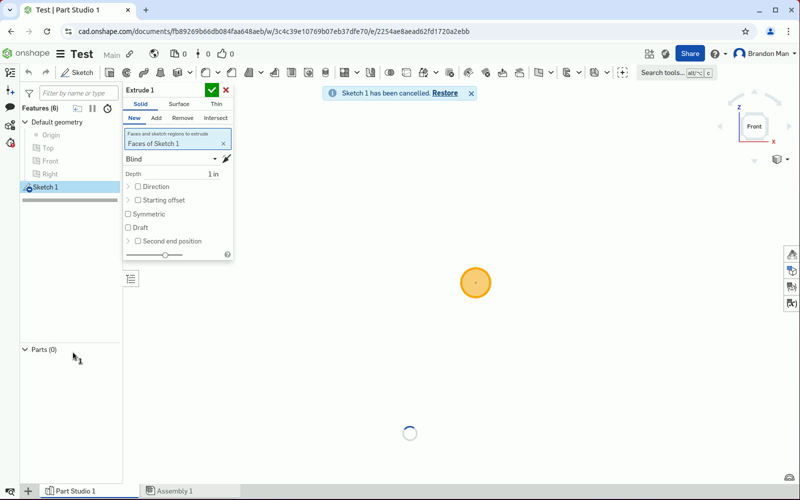
mouse_move(143, 106)
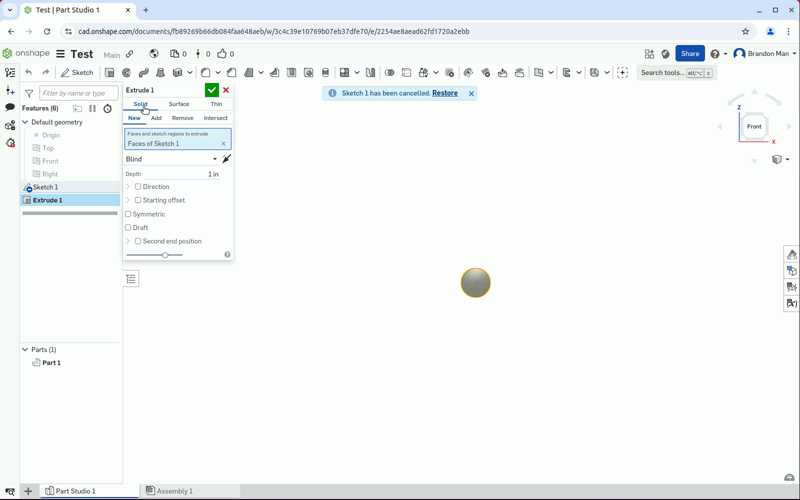
click(143, 106)
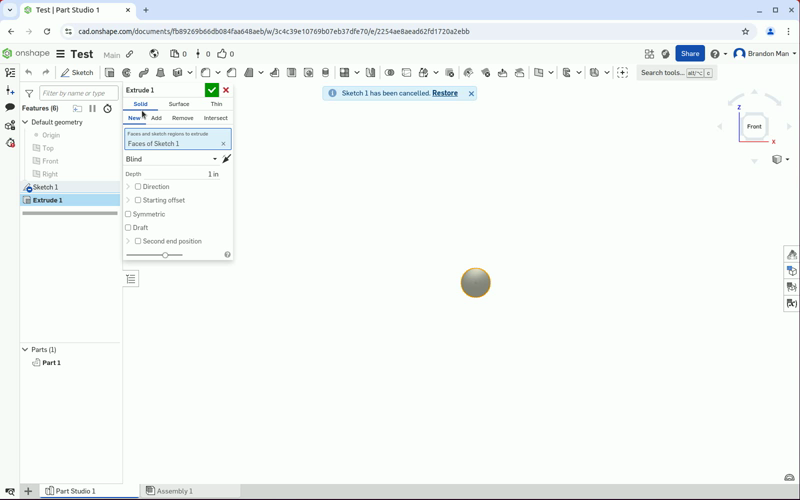
mouse_move(137, 120)
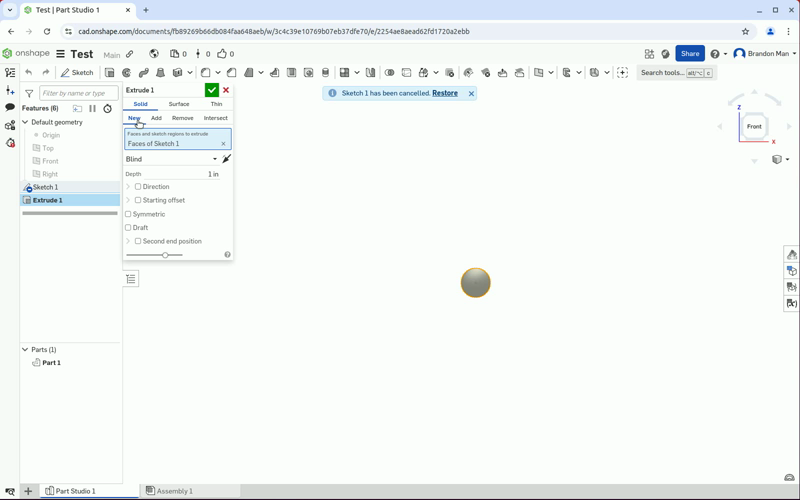
click(137, 120)
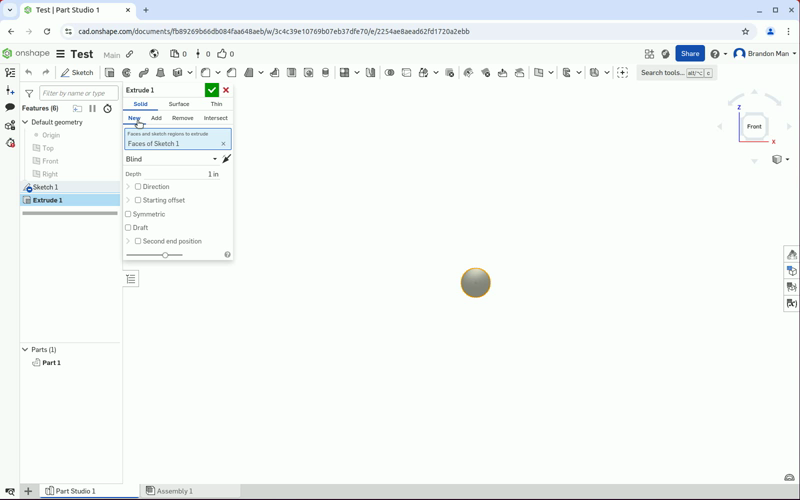
key(tab, 4)
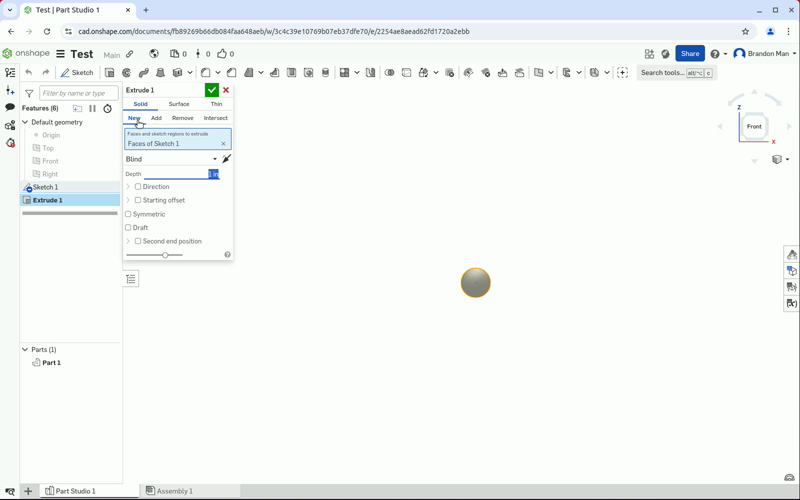
text(23.108)
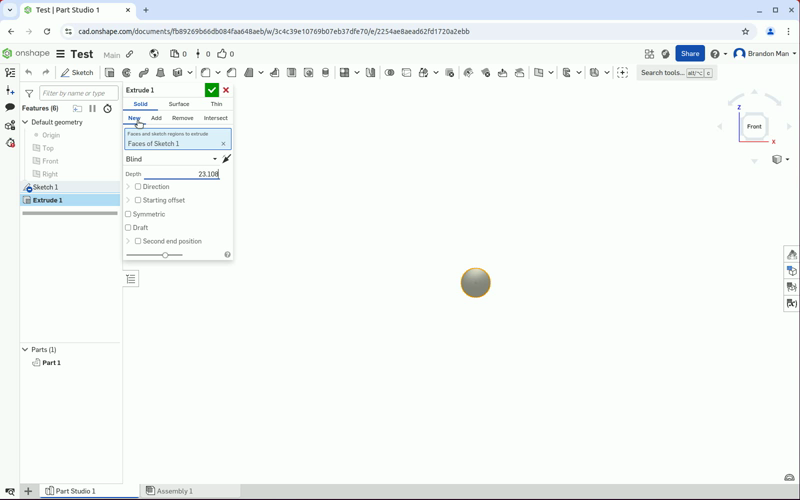
key(tab, 3)
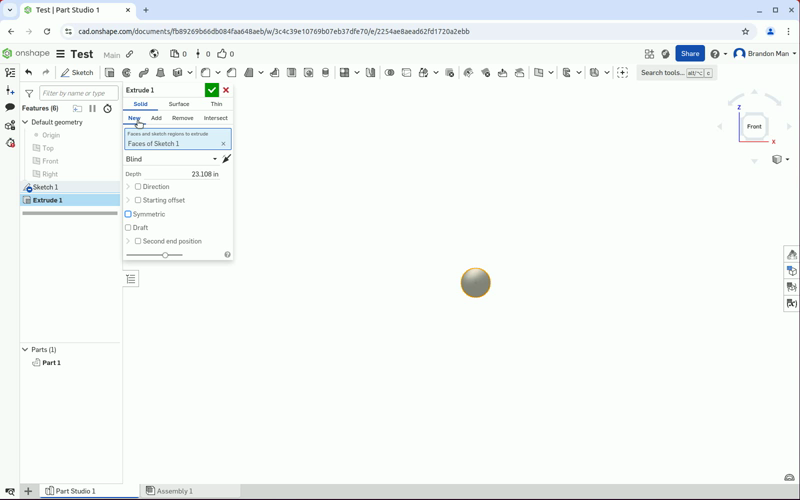
key(space)
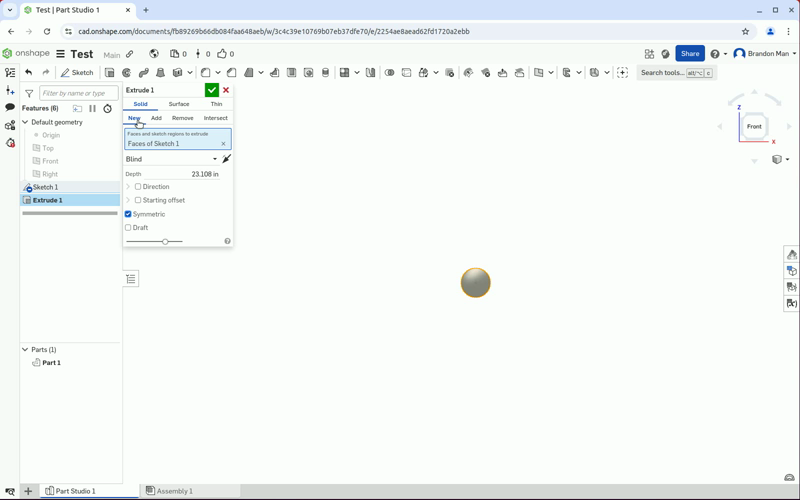
key(enter)
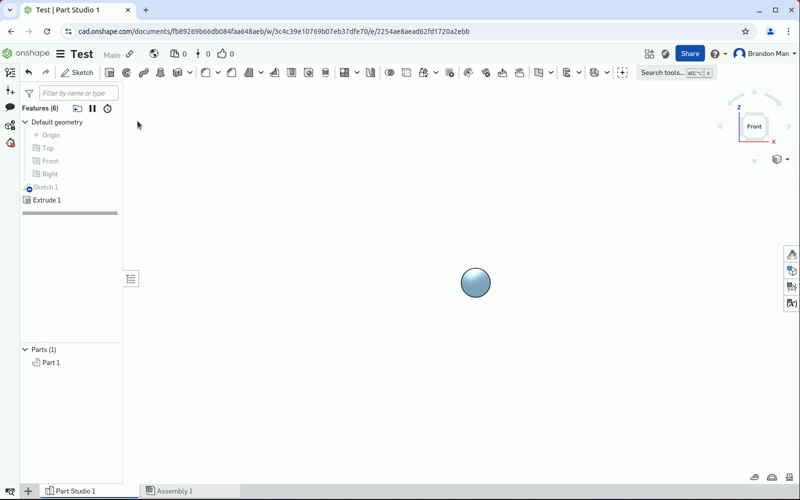
key(shift+h)
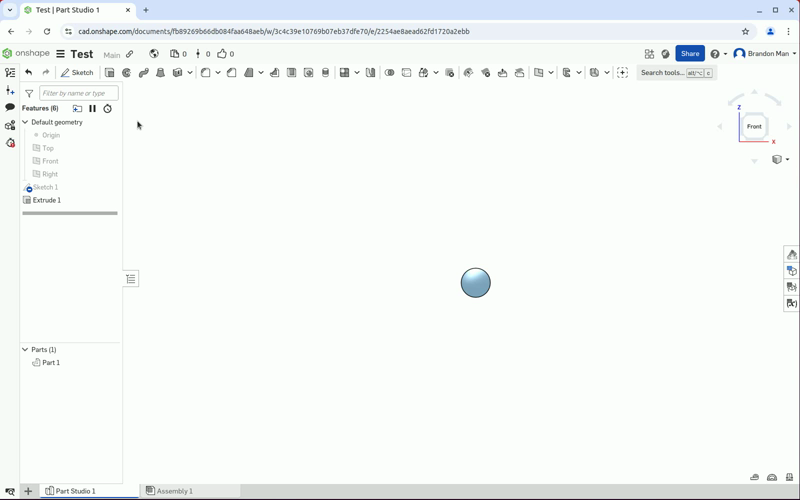
key(shift+h)
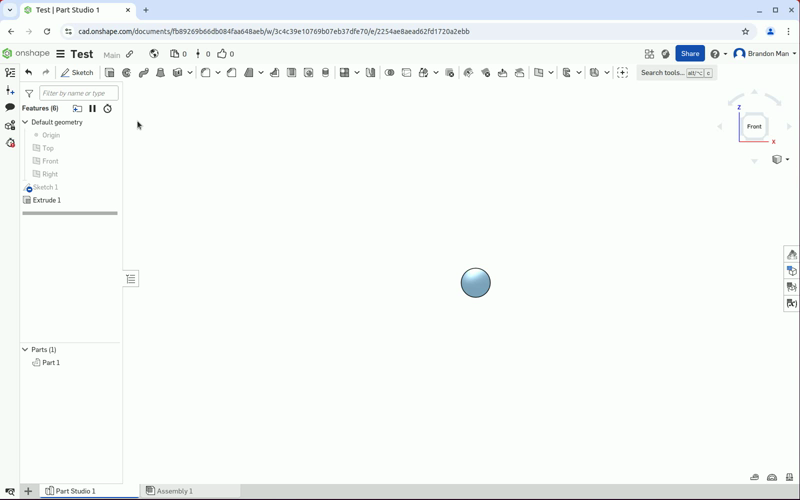
mouse_move(73, 189)
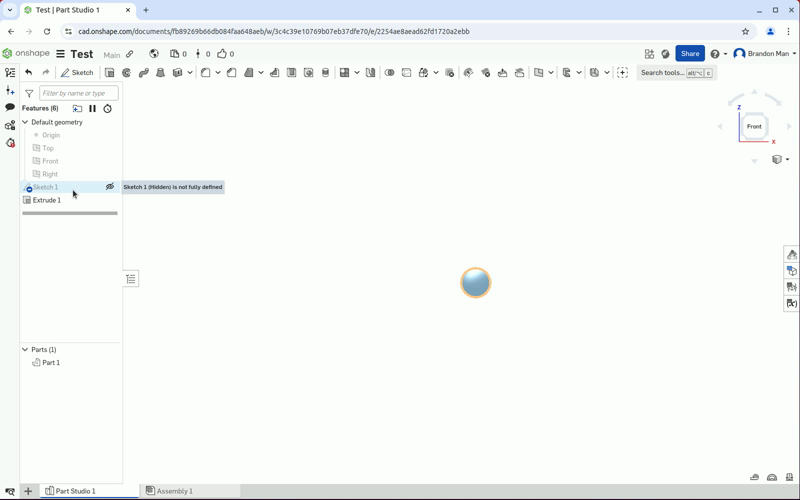
click(73, 189)
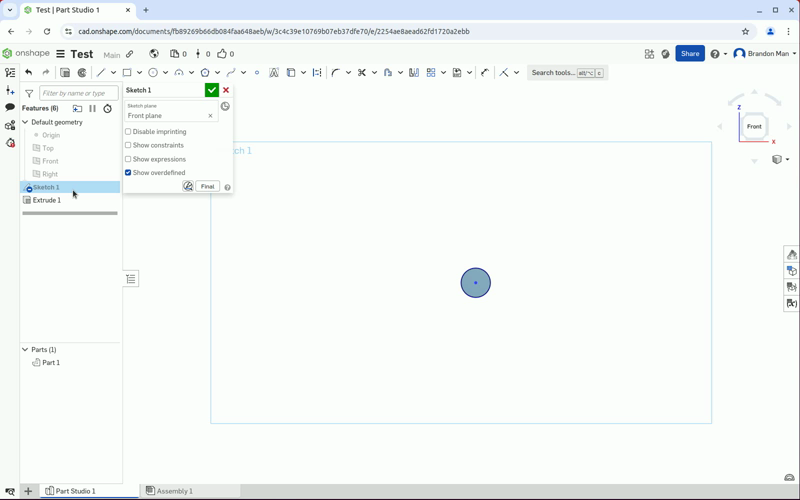
mouse_move(229, 92)
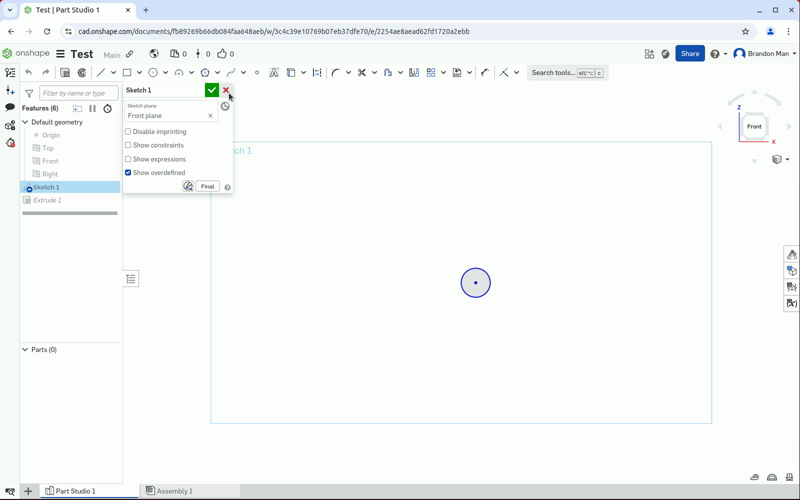
click(229, 92)
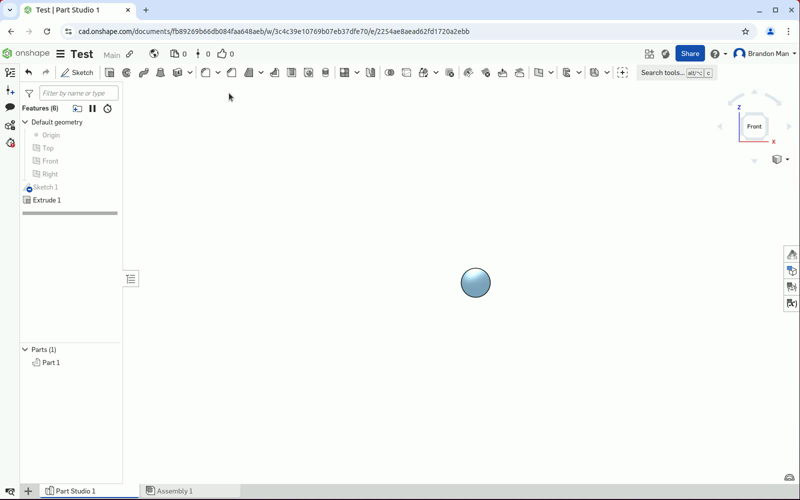
mouse_move(73, 352)
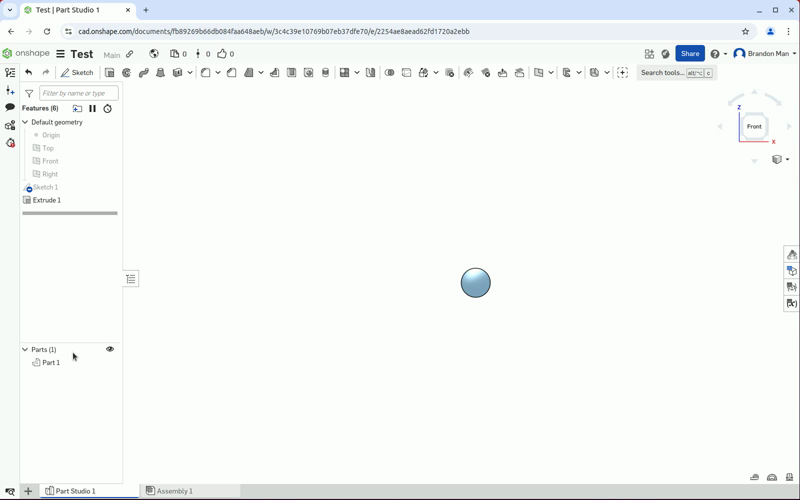
key(y)
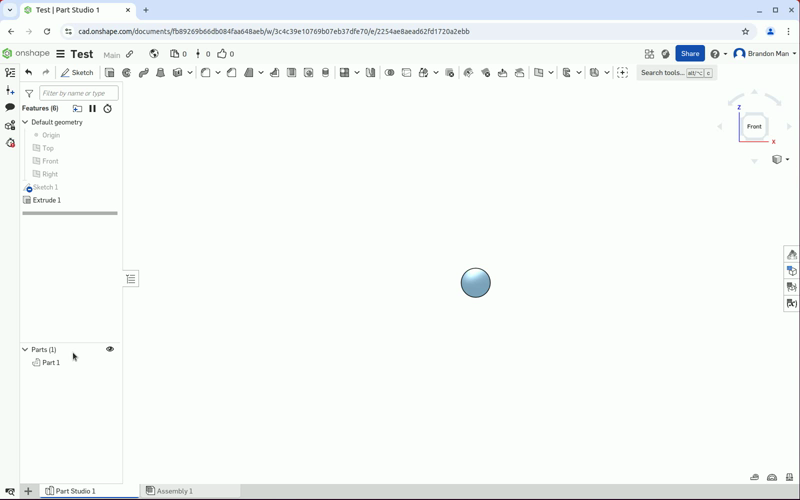
key(shift+p)
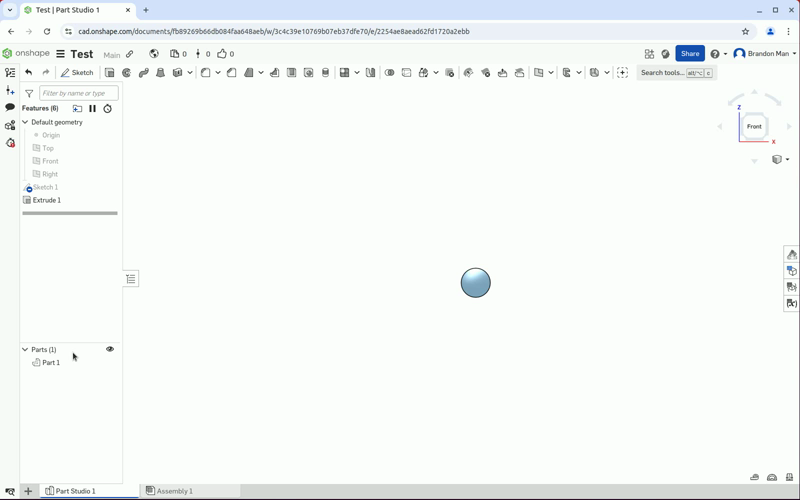
key(space)
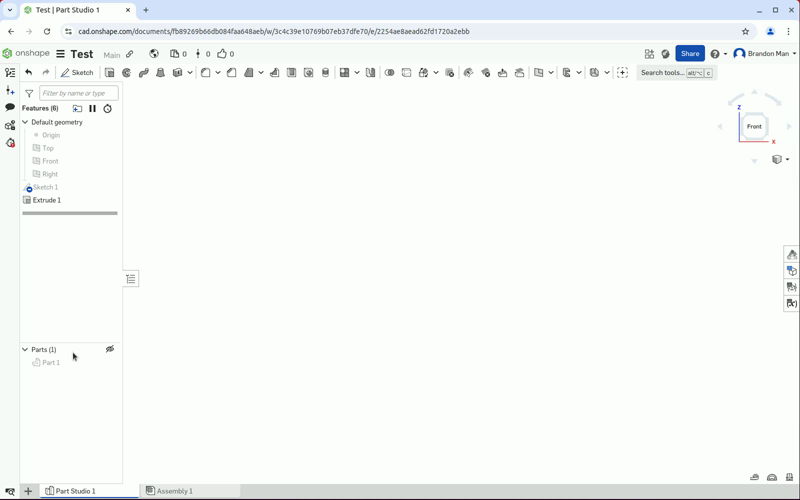
key_down(shift)
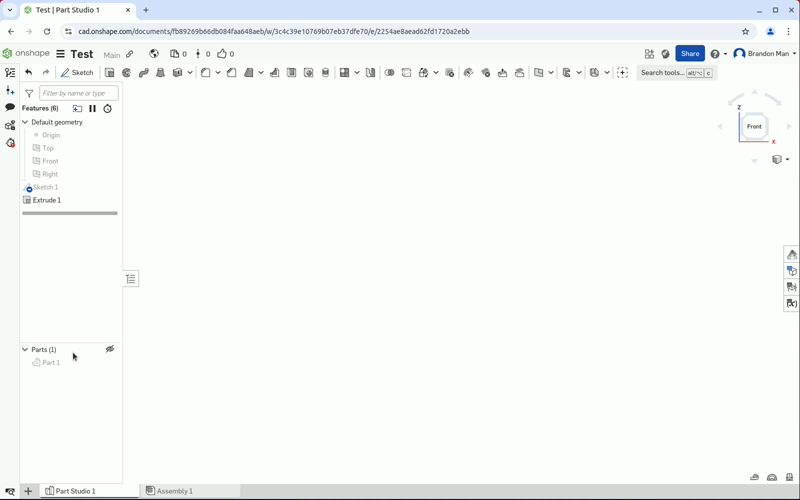
key(left)
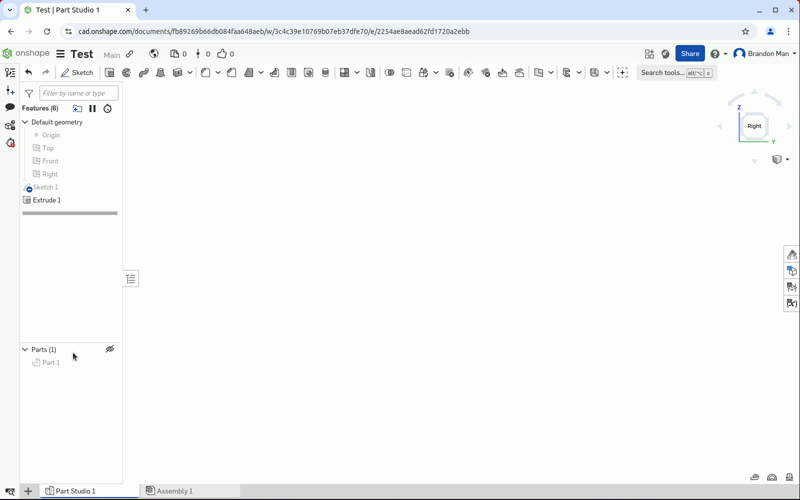
key_up(shift)
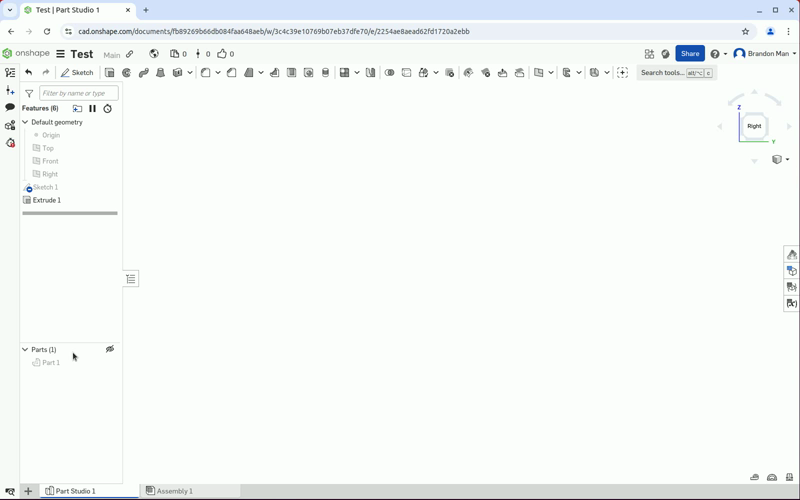
mouse_move(73, 352)
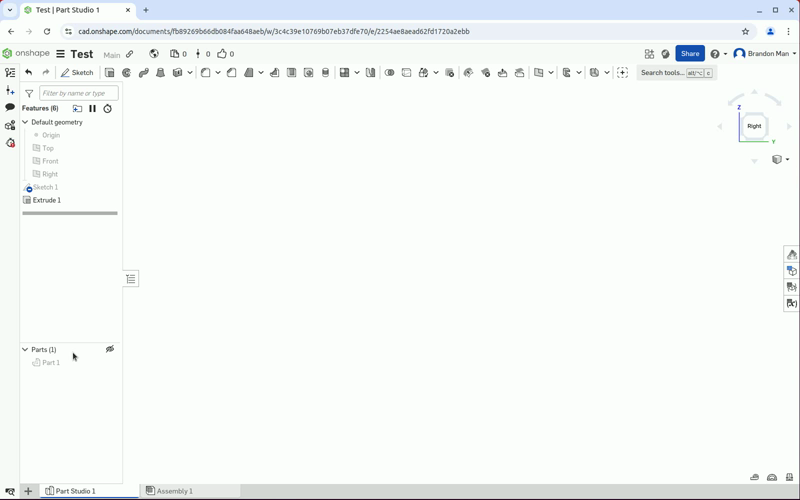
key(shift+y)
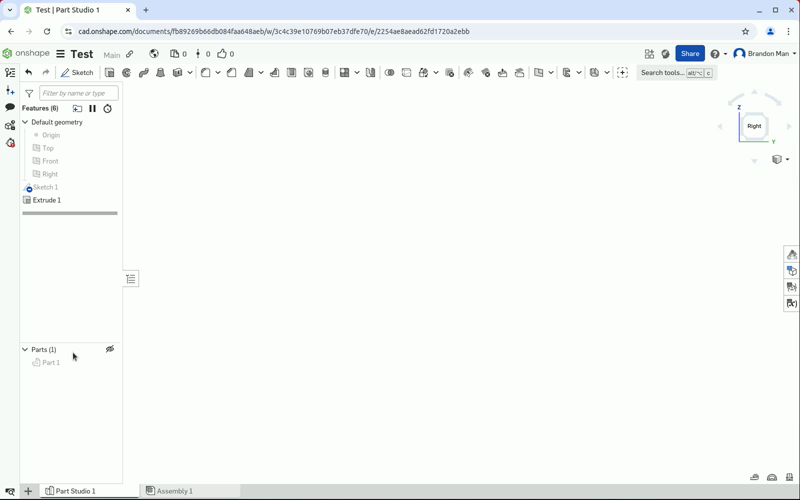
key(shift+s)
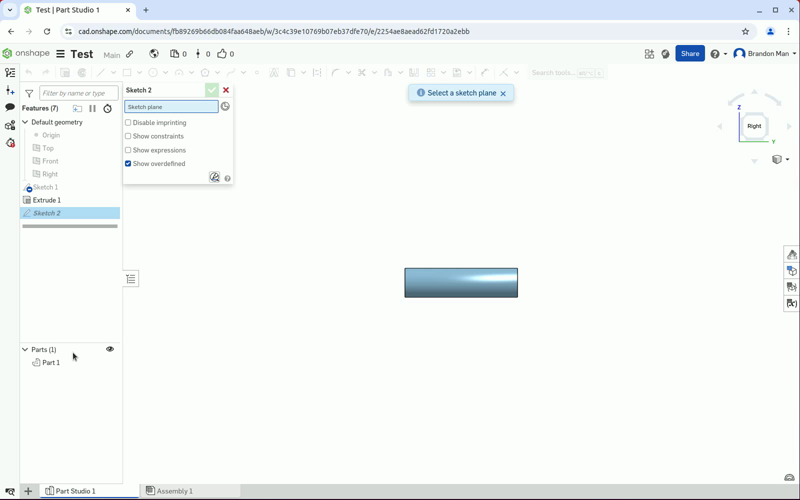
mouse_move(73, 176)
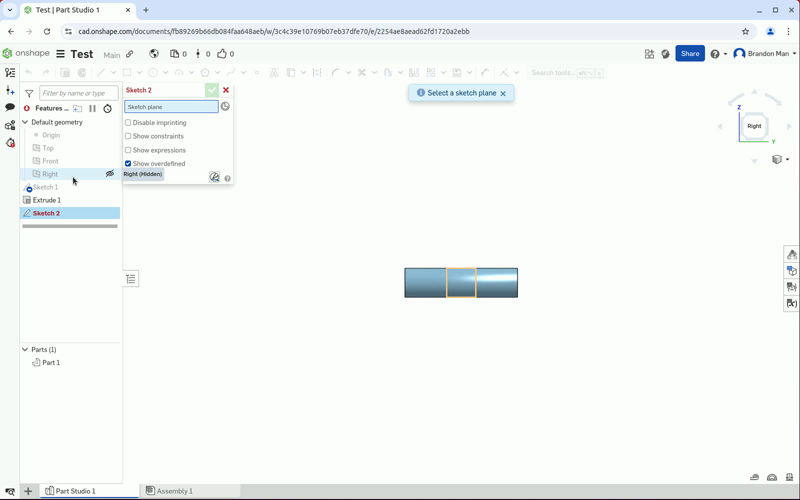
click(73, 176)
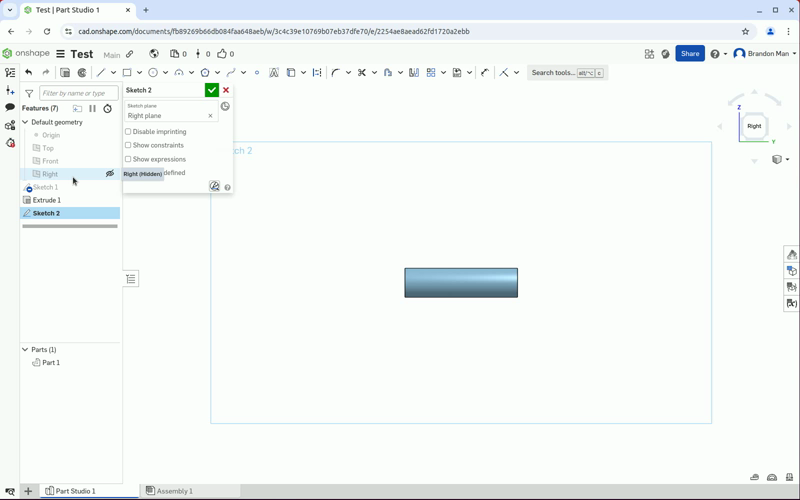
mouse_move(73, 352)
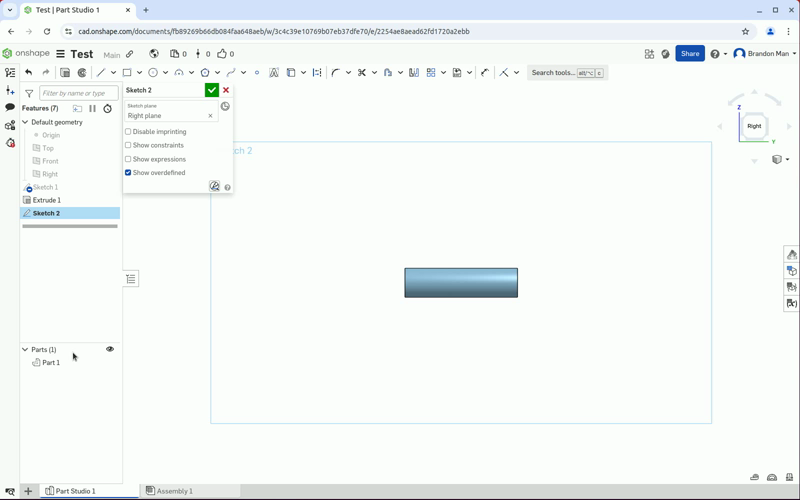
key(y)
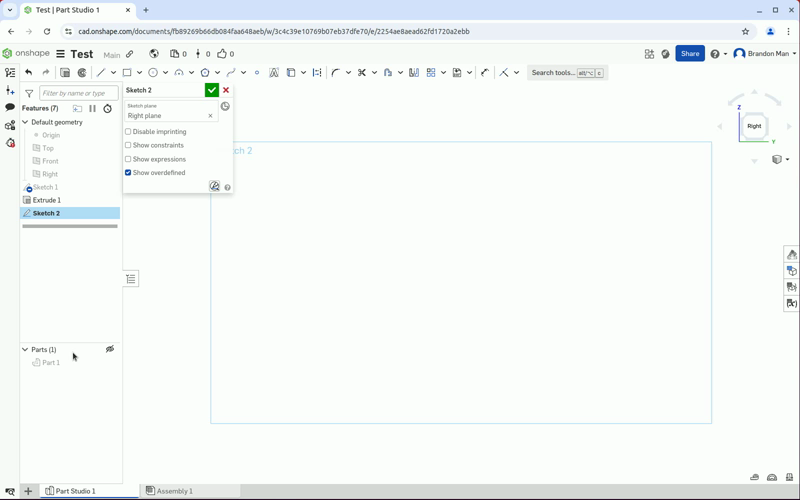
key(c)
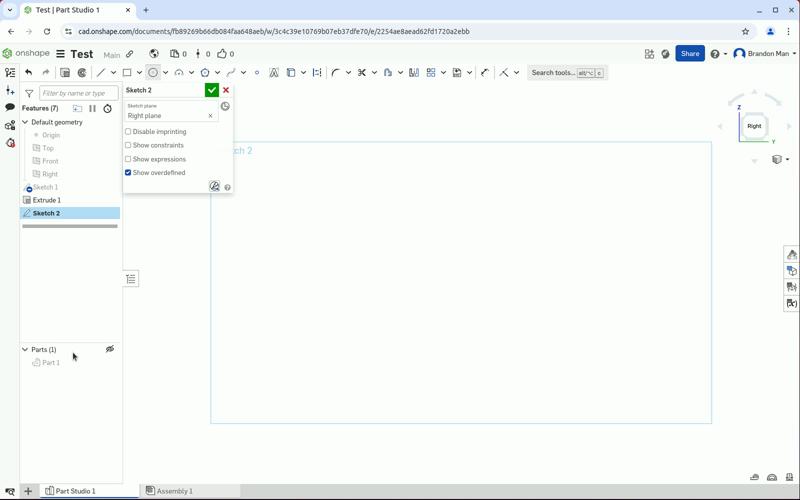
key_down(shift)
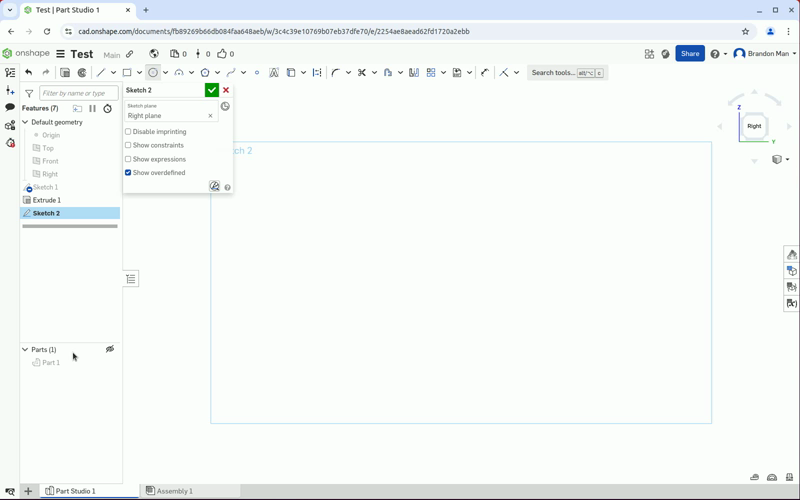
mouse_move(461, 282)
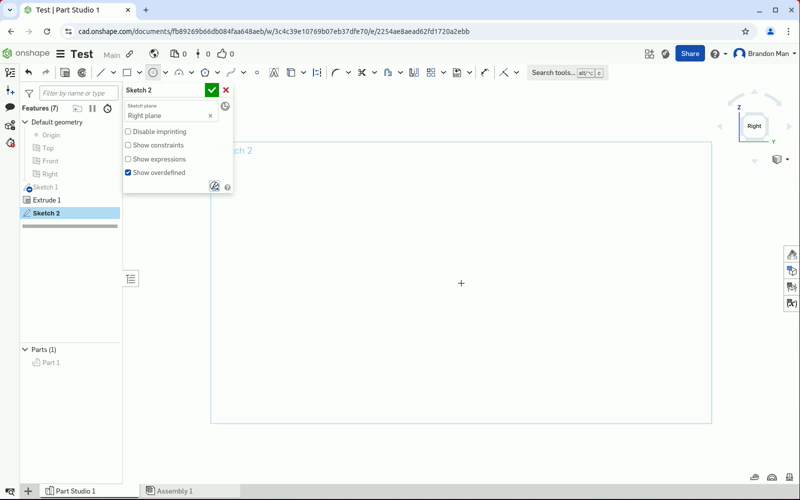
click(461, 282)
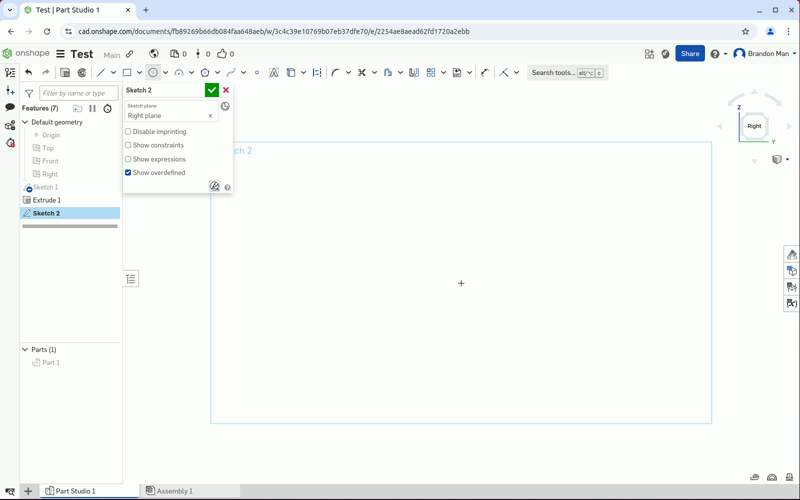
key_up(shift)
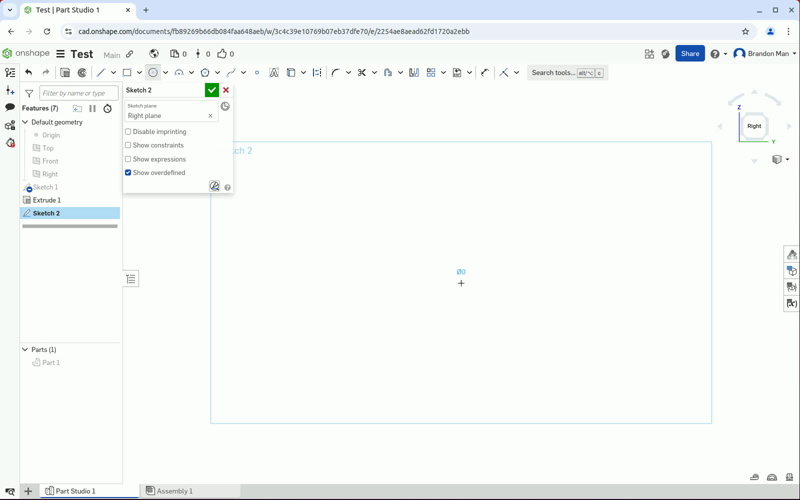
mouse_move(490, 282)
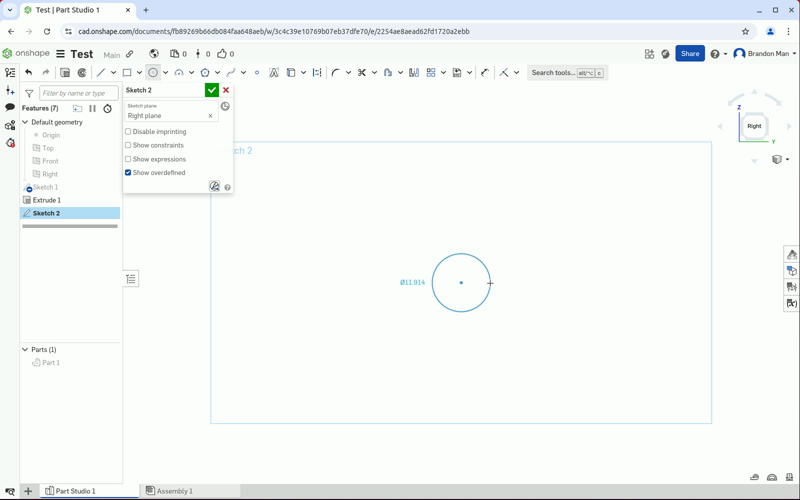
click(490, 282)
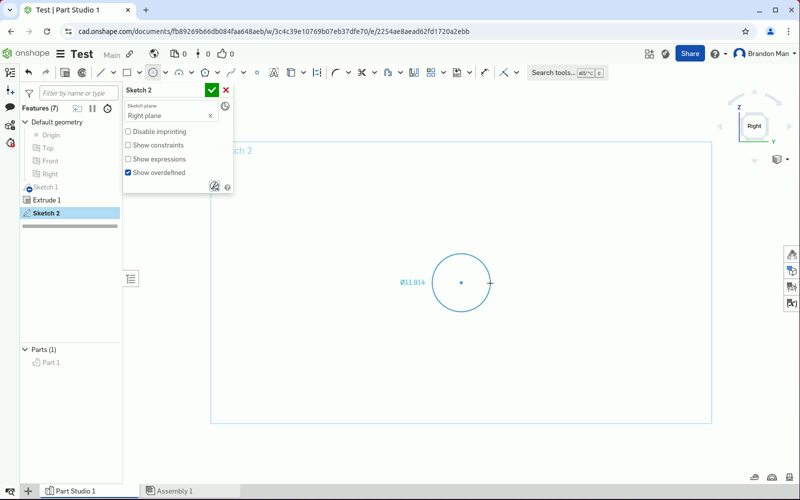
key(esc)
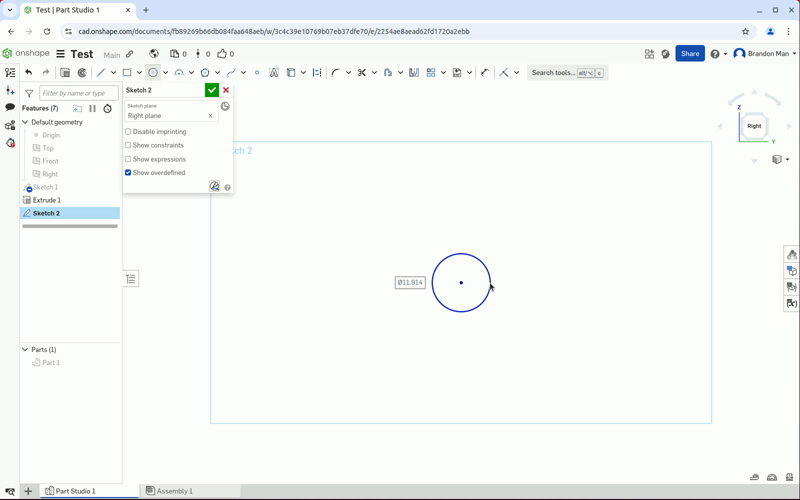
key(c)
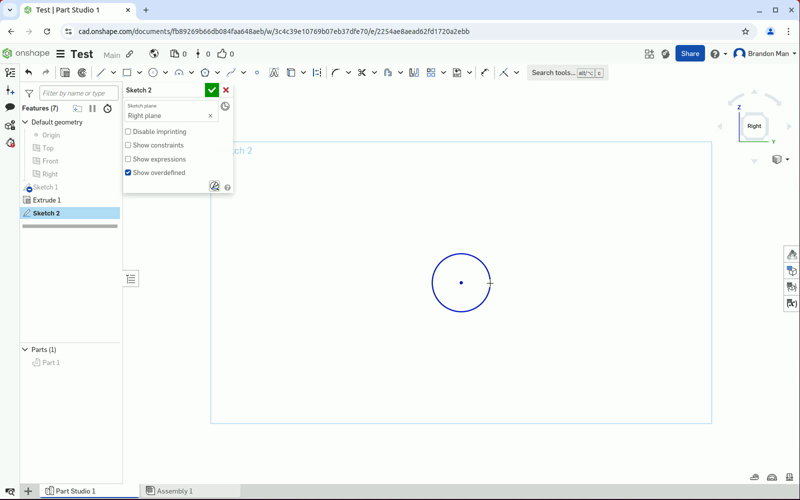
key_down(shift)
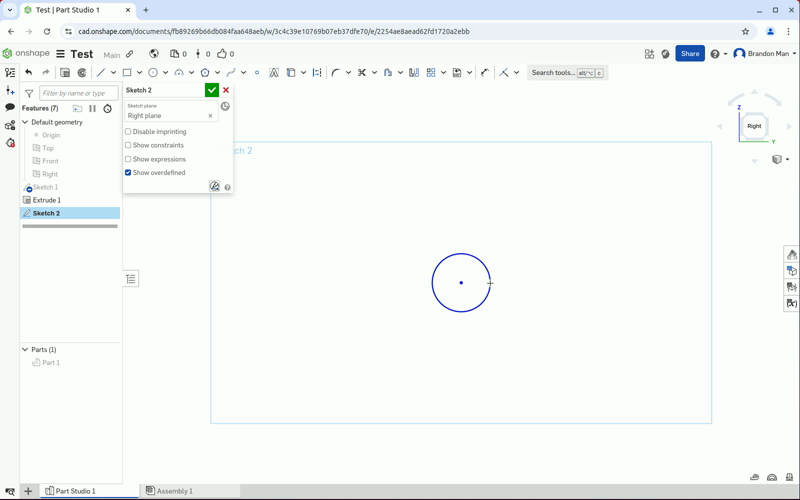
mouse_move(461, 282)
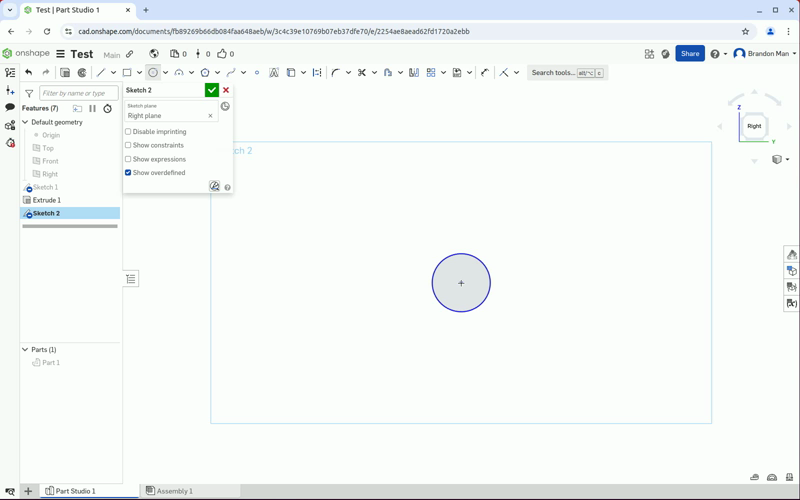
click(461, 282)
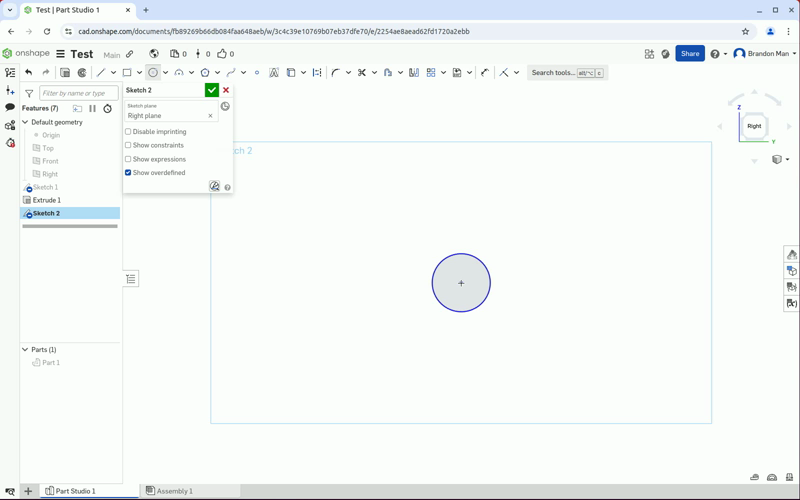
key_up(shift)
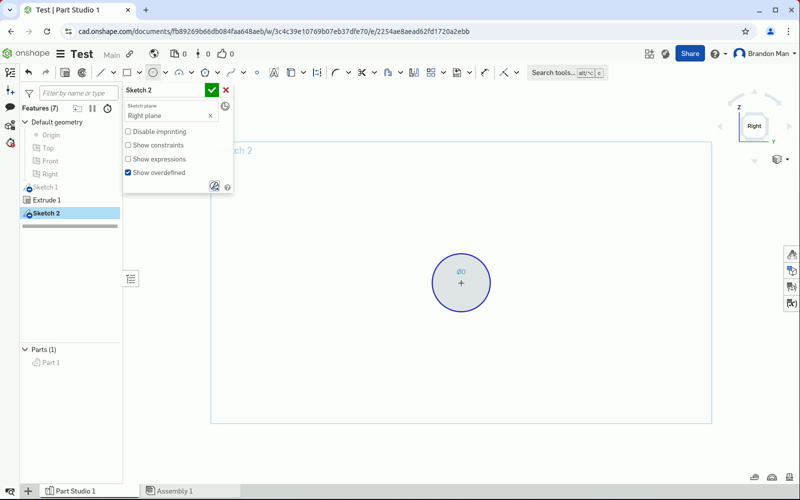
mouse_move(483, 282)
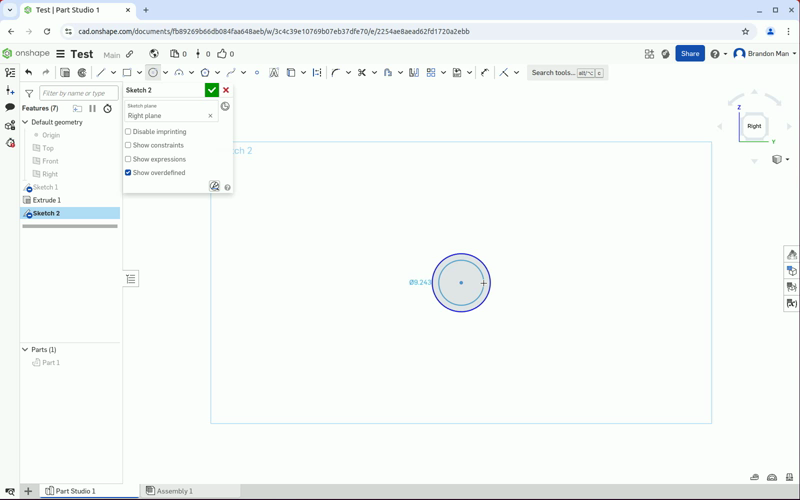
click(483, 282)
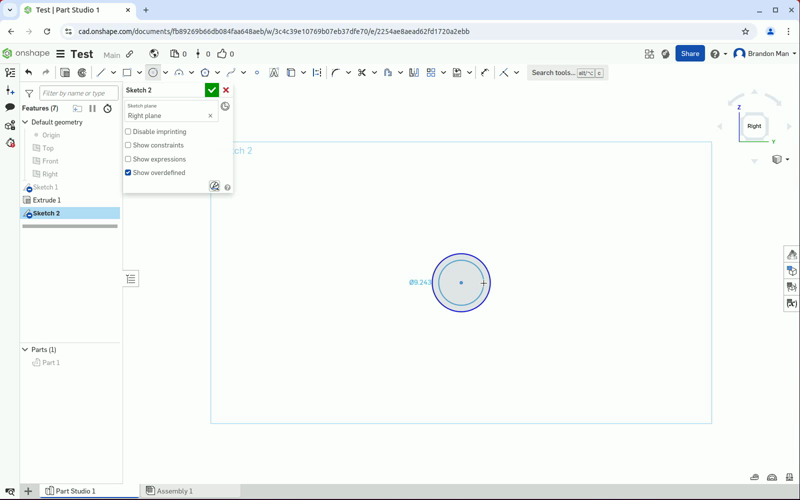
key(esc)
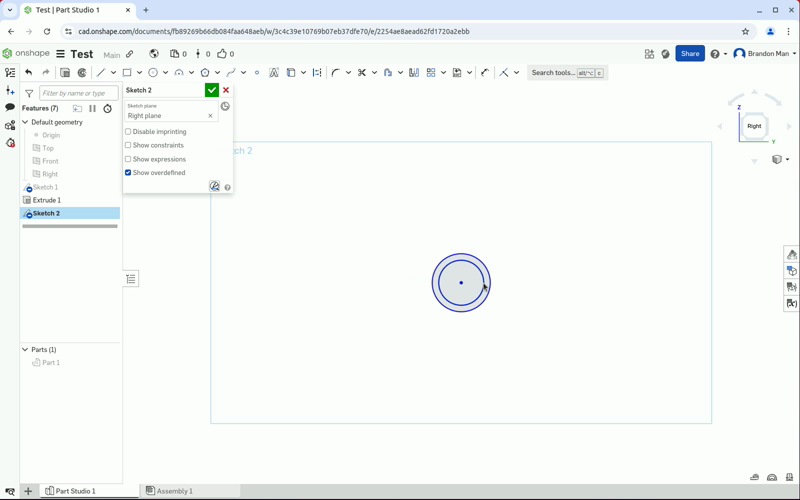
mouse_move(477, 261)
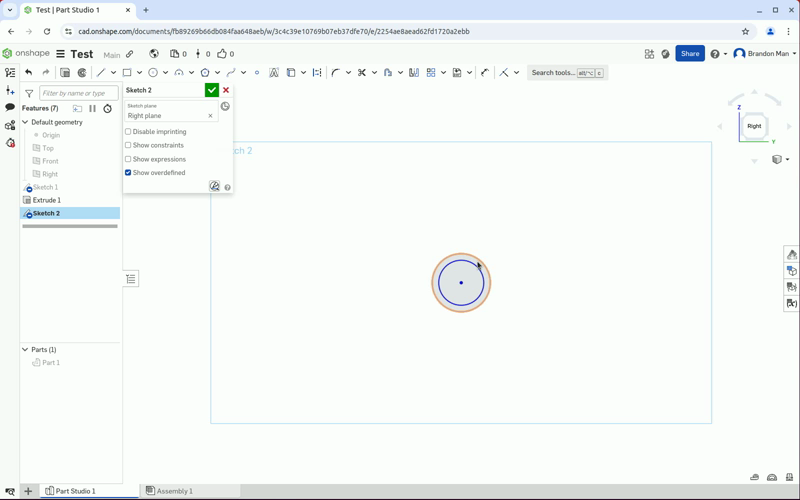
scroll(6)
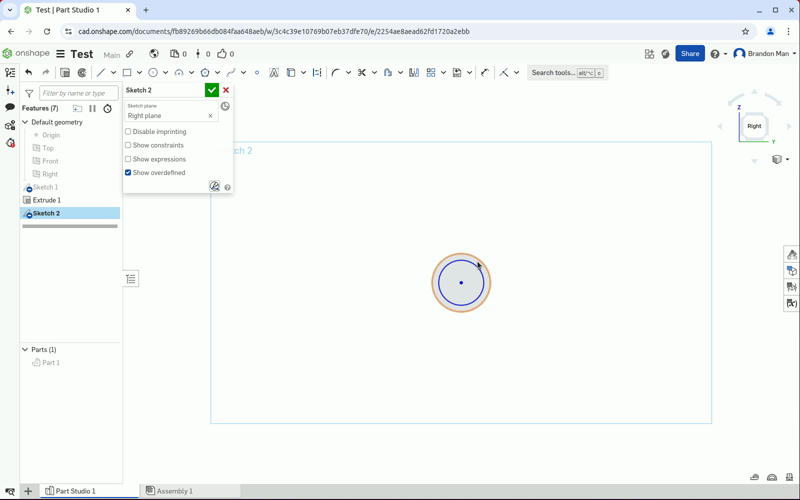
scroll(6)
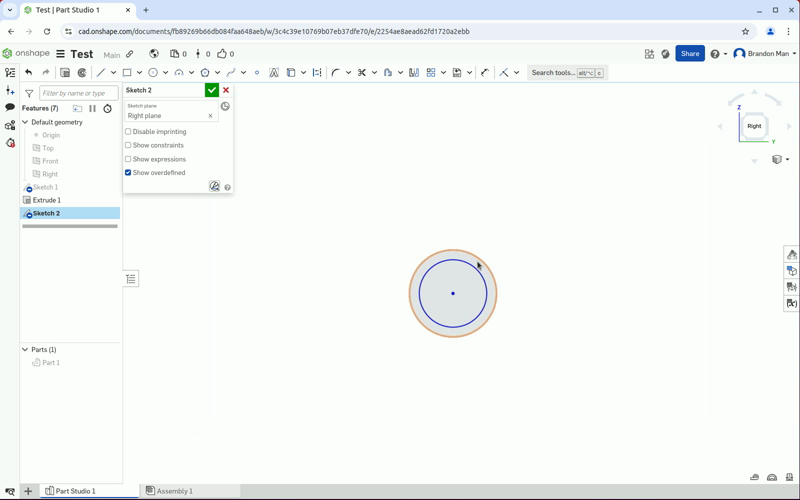
scroll(6)
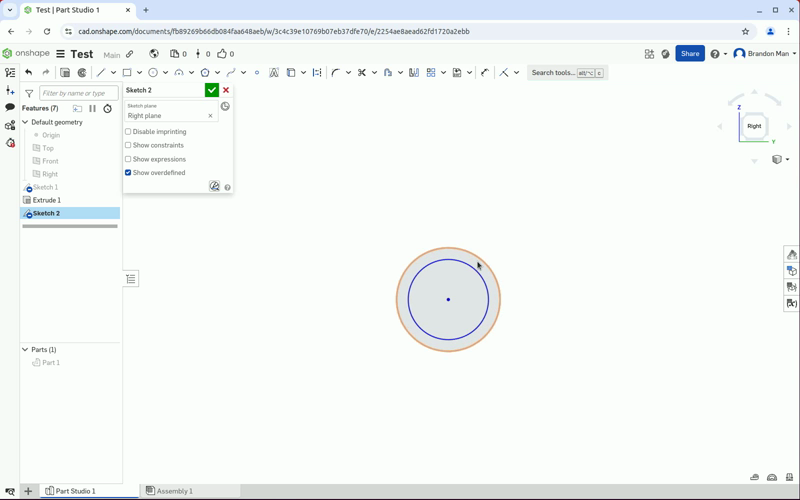
scroll(6)
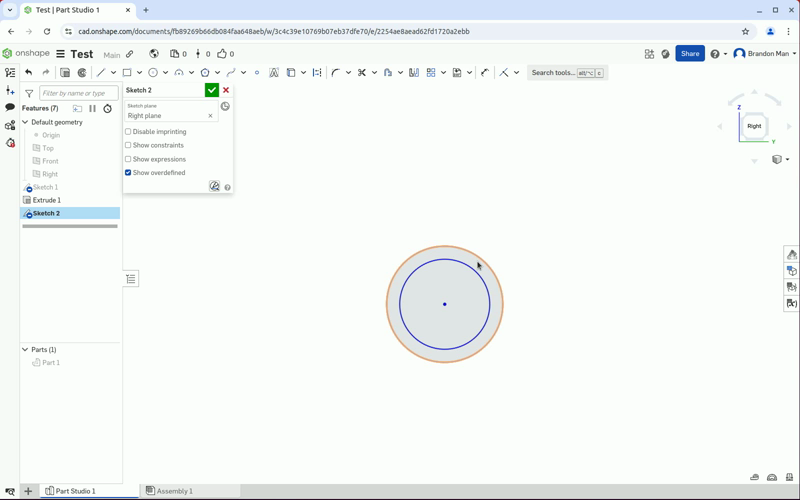
scroll(6)
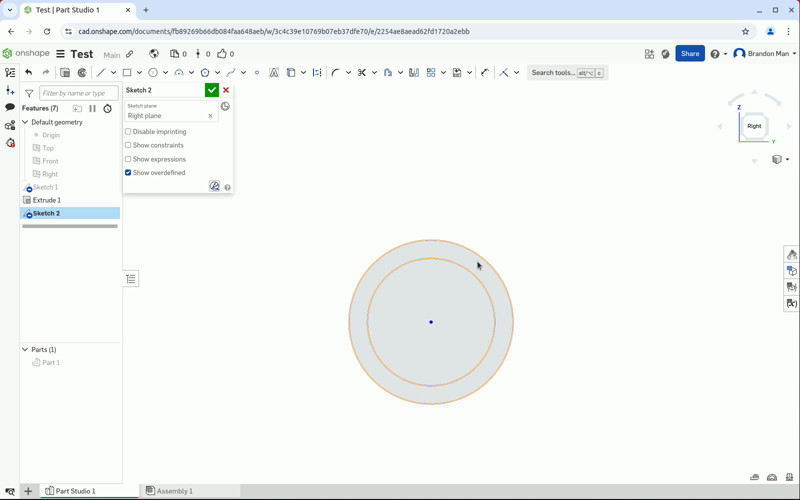
scroll(6)
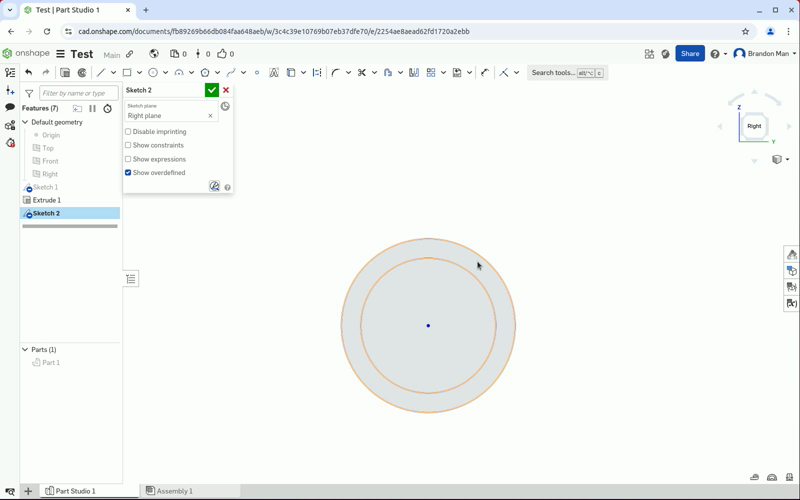
scroll(6)
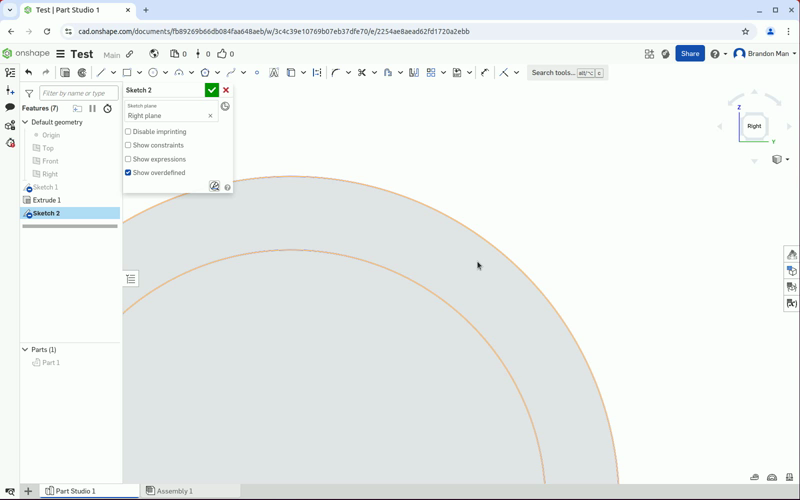
click(477, 261)
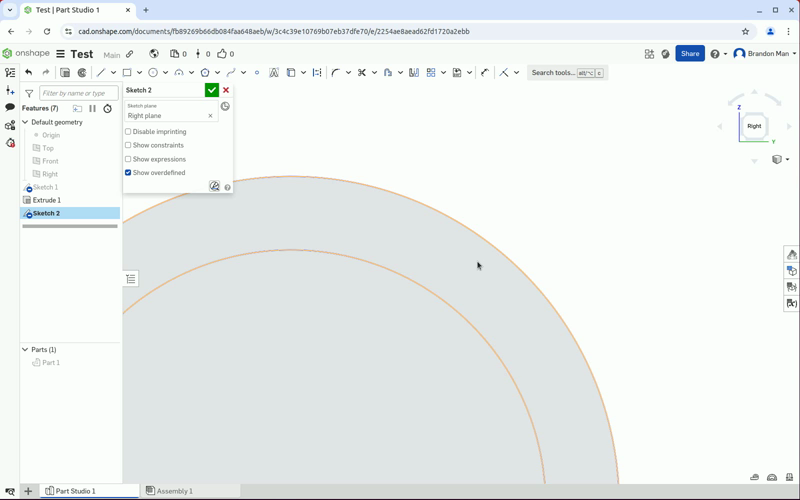
scroll(-6)
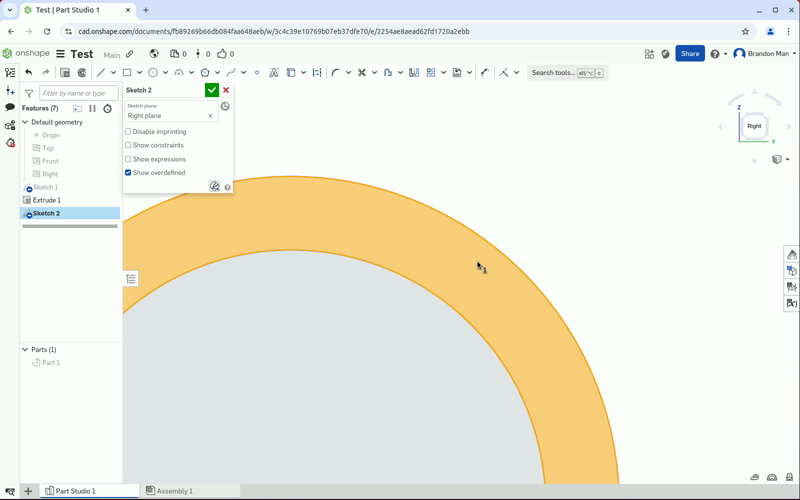
scroll(-6)
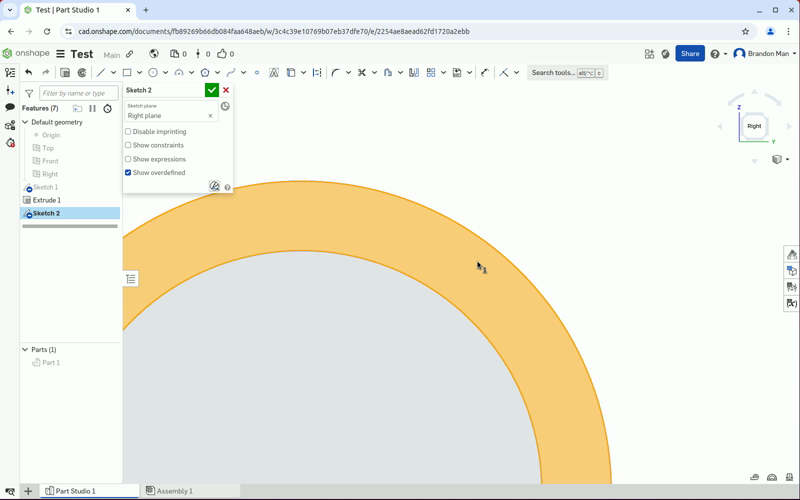
scroll(-6)
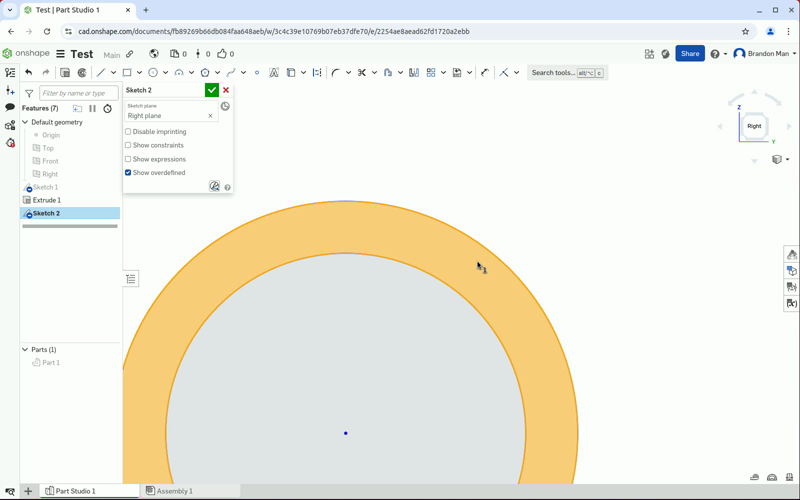
scroll(-6)
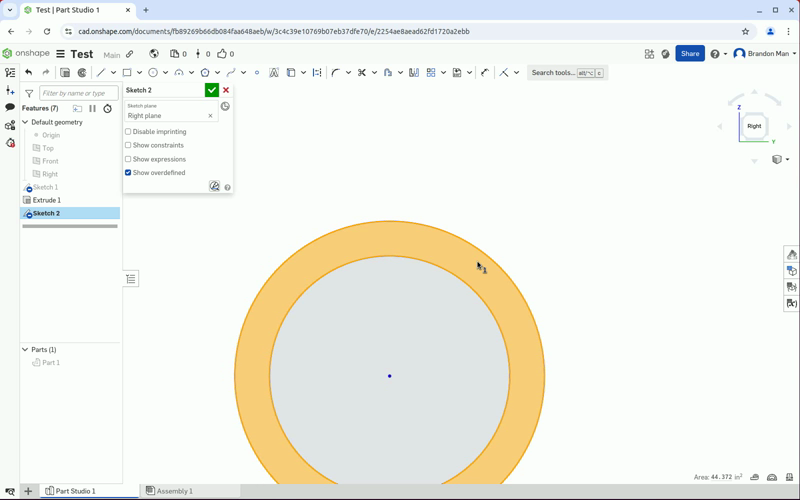
scroll(-6)
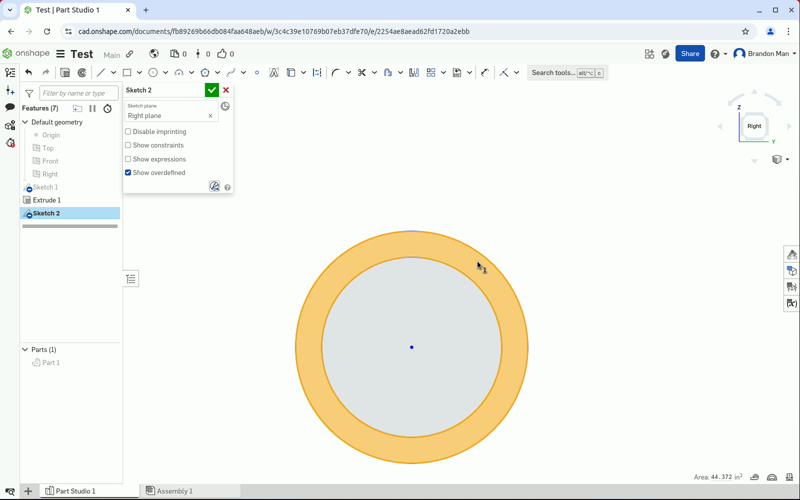
scroll(-6)
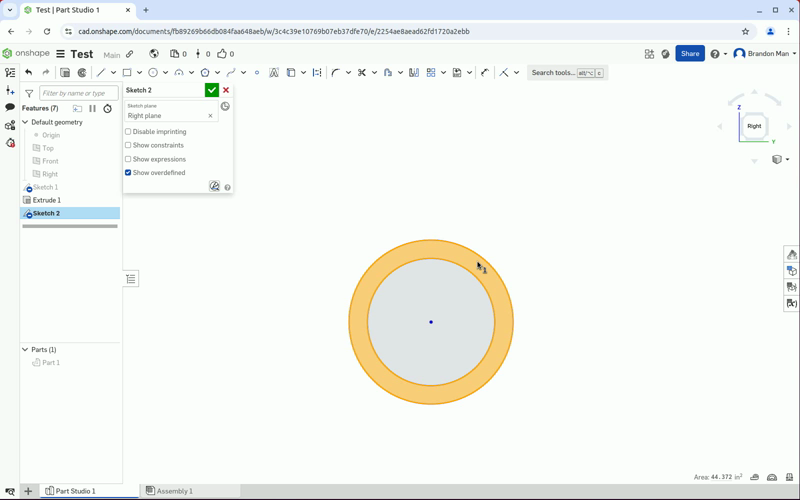
scroll(-6)
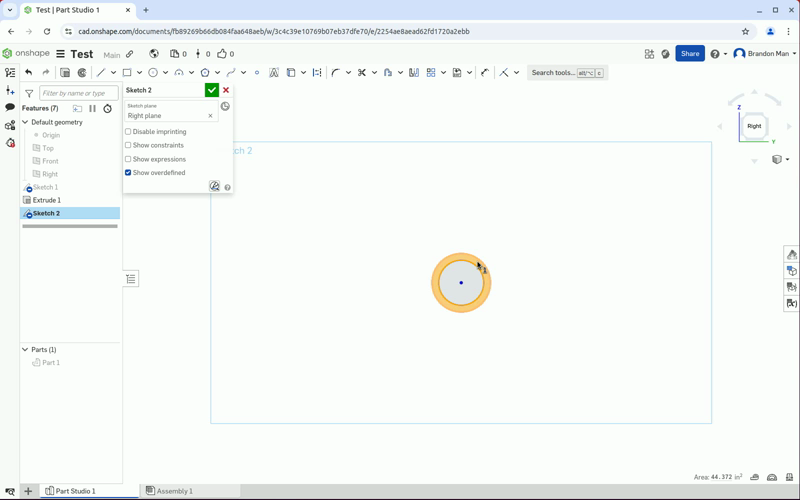
mouse_move(73, 352)
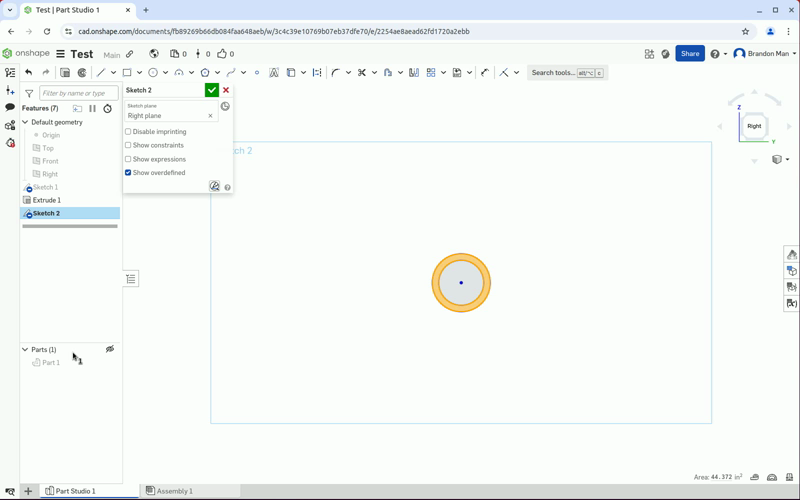
key(shift+y)
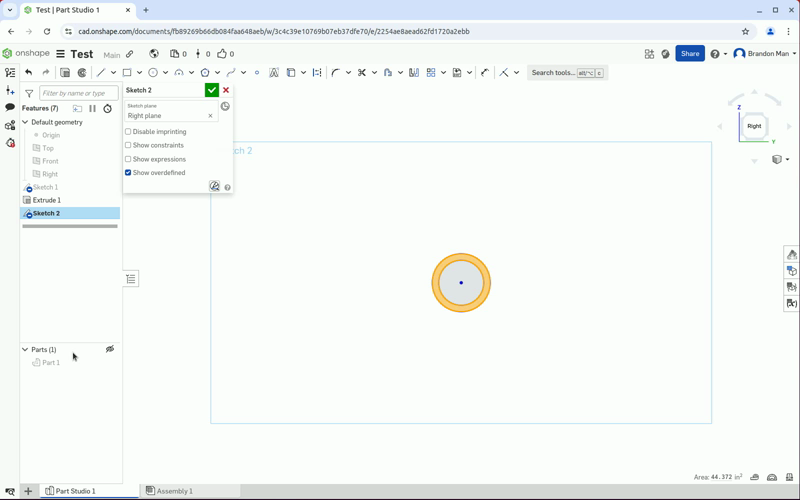
key(shift+e)
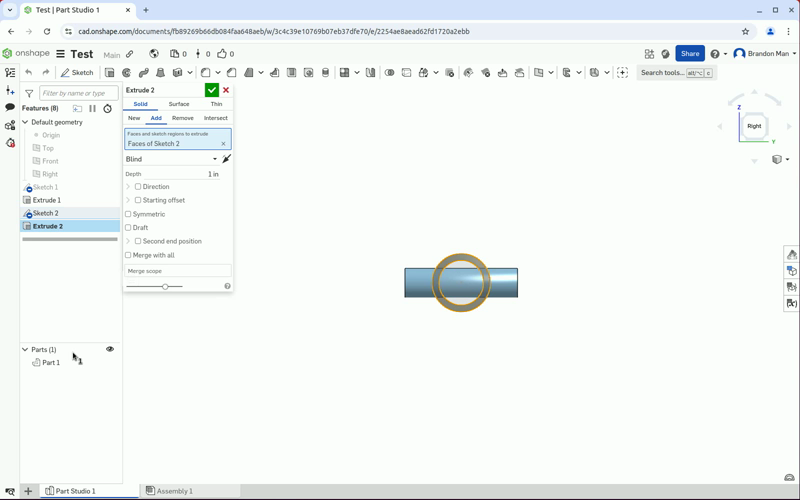
mouse_move(143, 106)
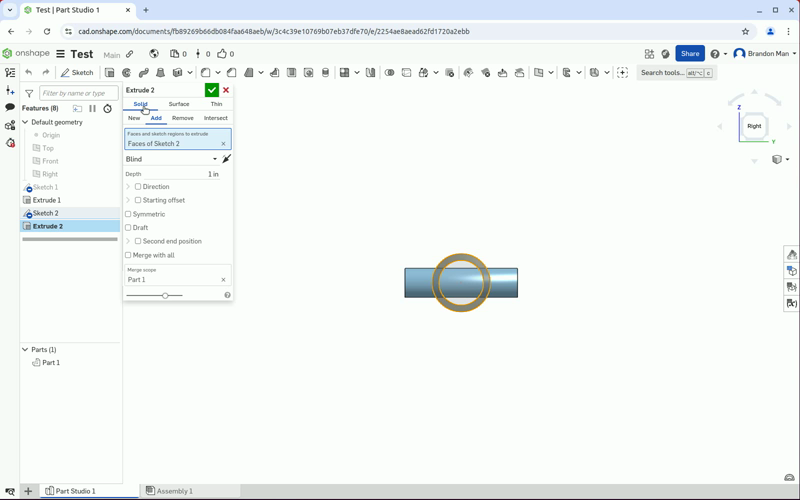
click(143, 106)
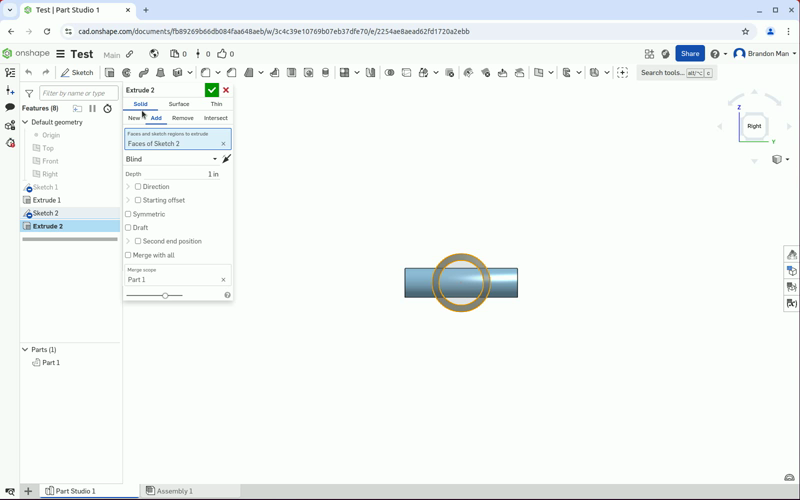
mouse_move(137, 120)
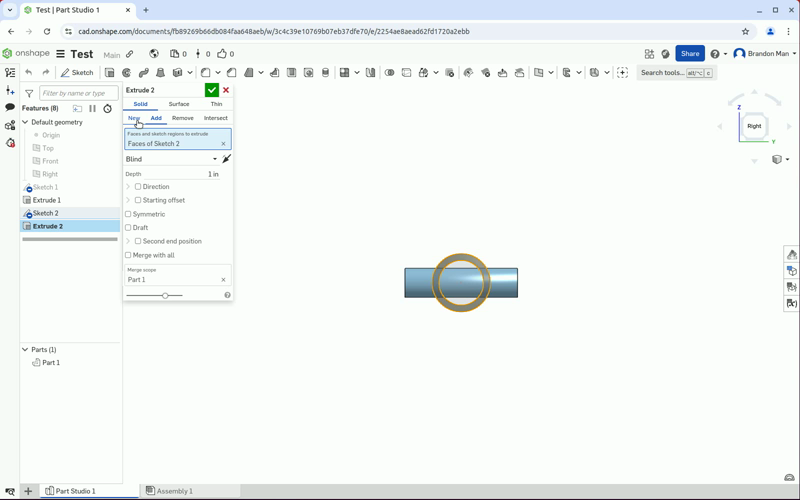
click(137, 120)
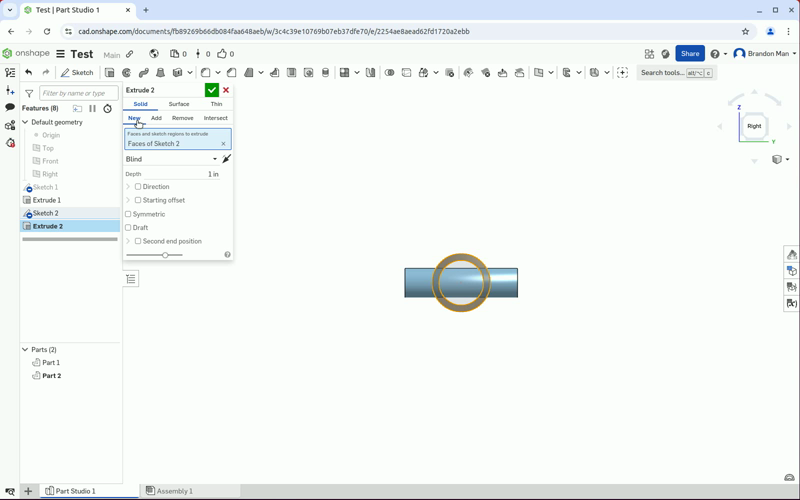
key(tab, 4)
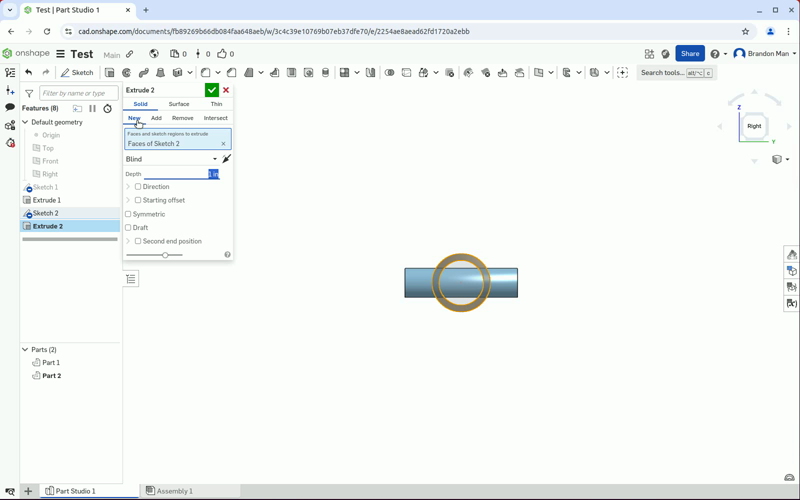
text(-23.108)
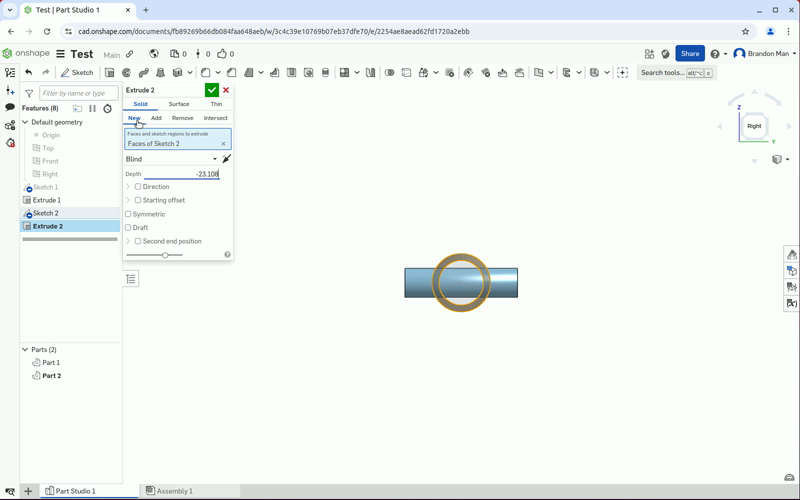
key(enter)
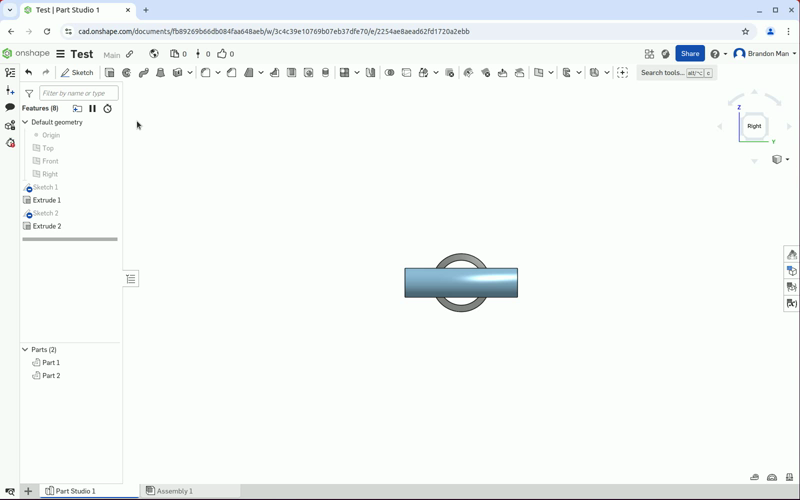
key(shift+h)
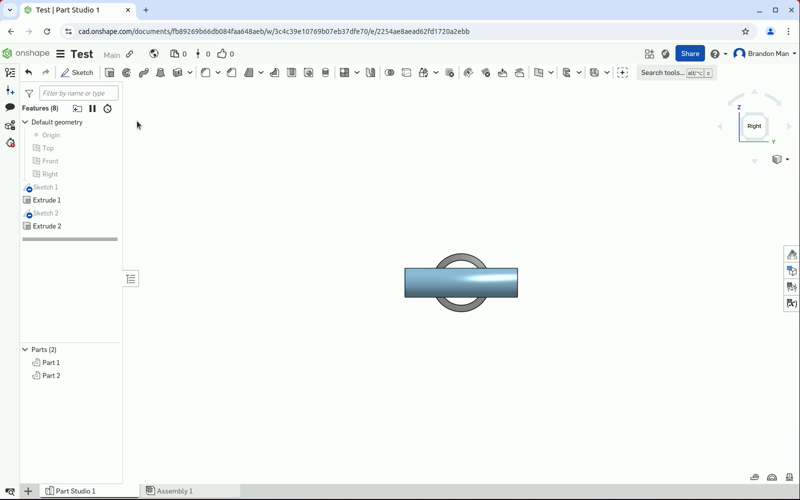
key(shift+h)
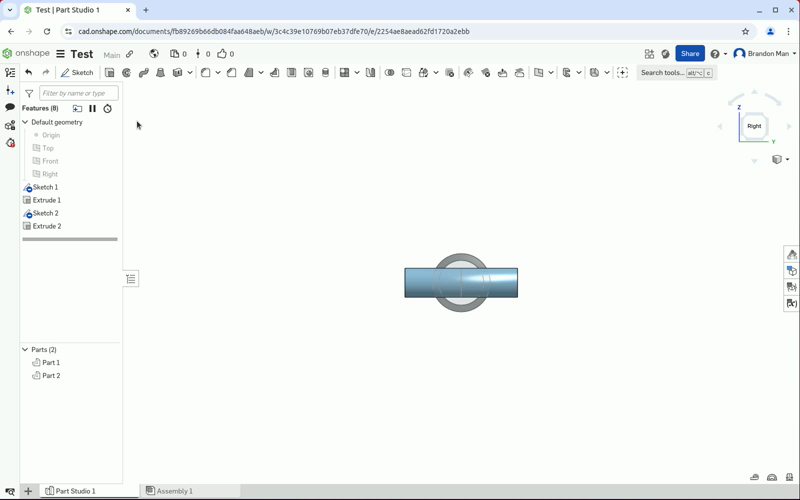
key(shift+7)
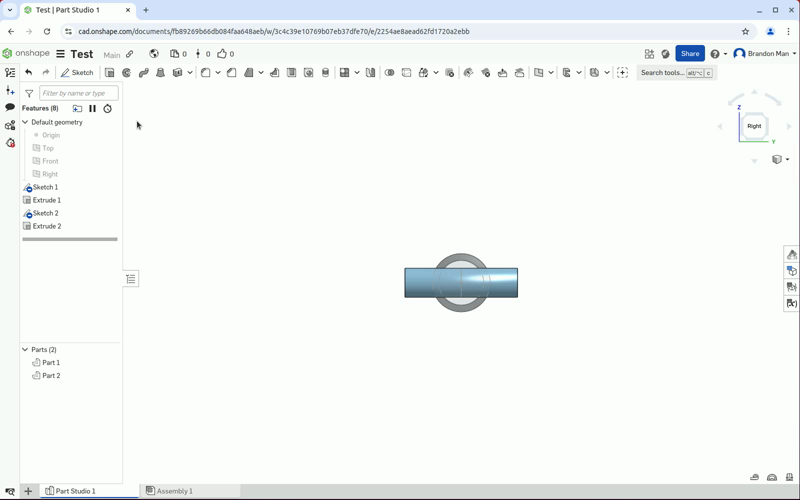
key(right, 2)
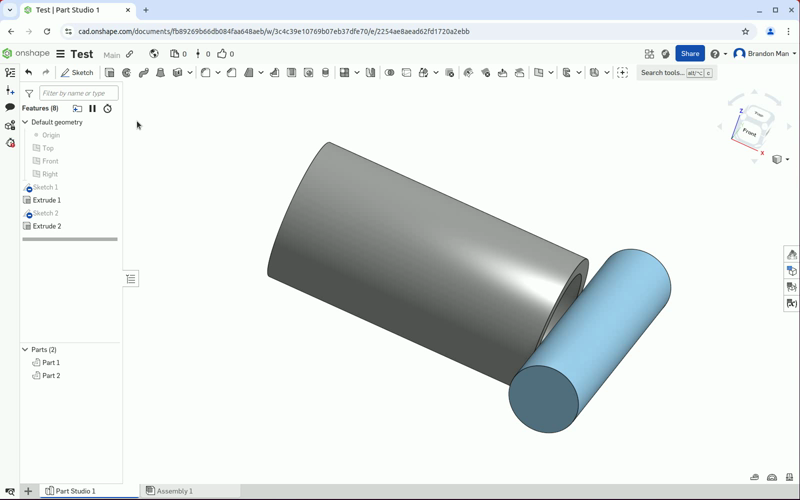
key(down, 2)
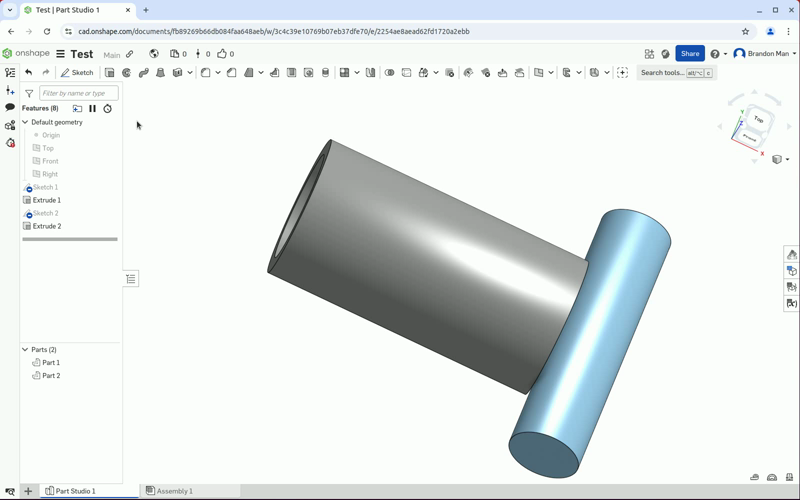
key(up, 2)
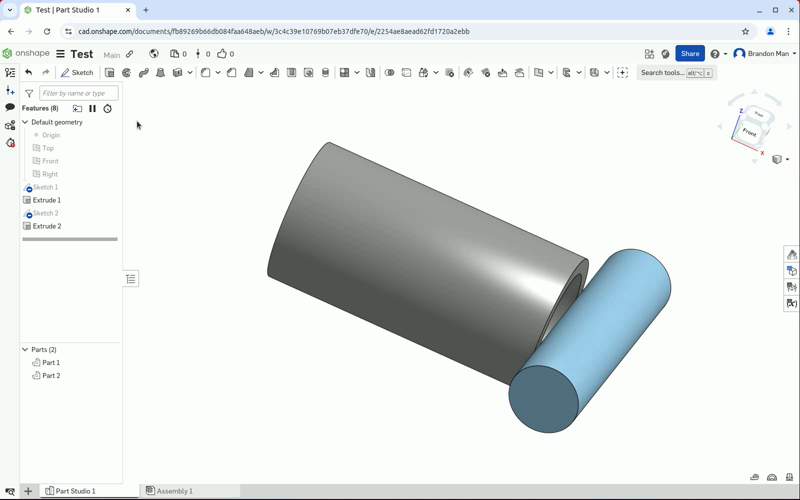
key(left, 2)
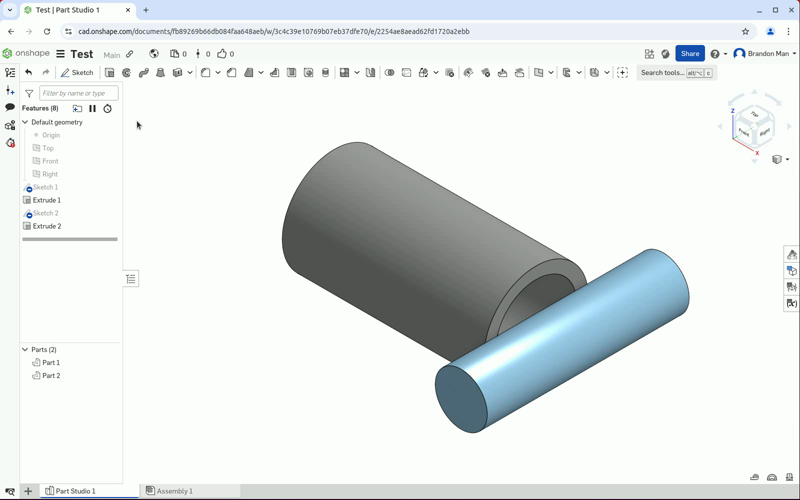
mouse_move(73, 189)
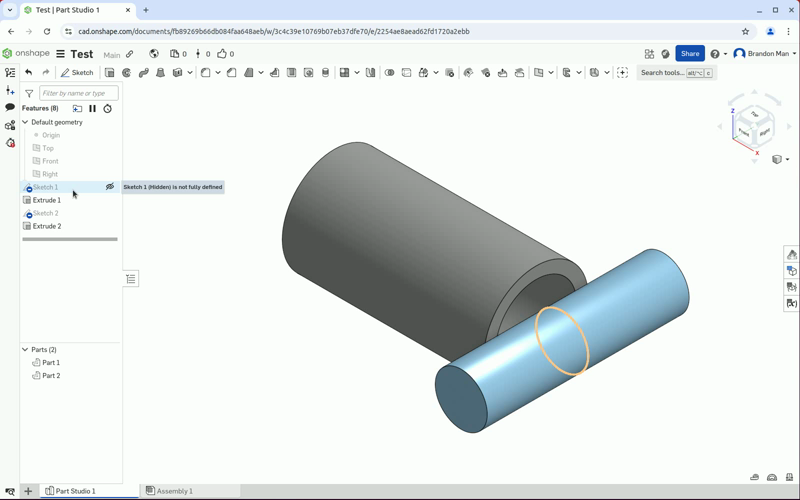
click(73, 189)